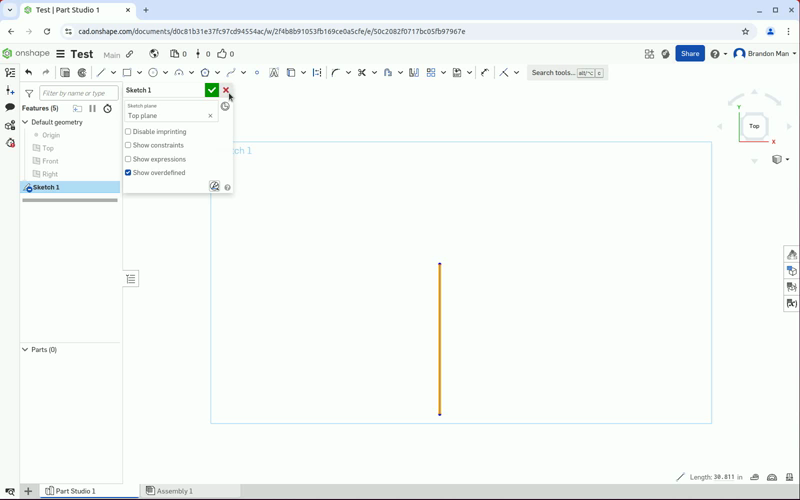
key(shift+h)
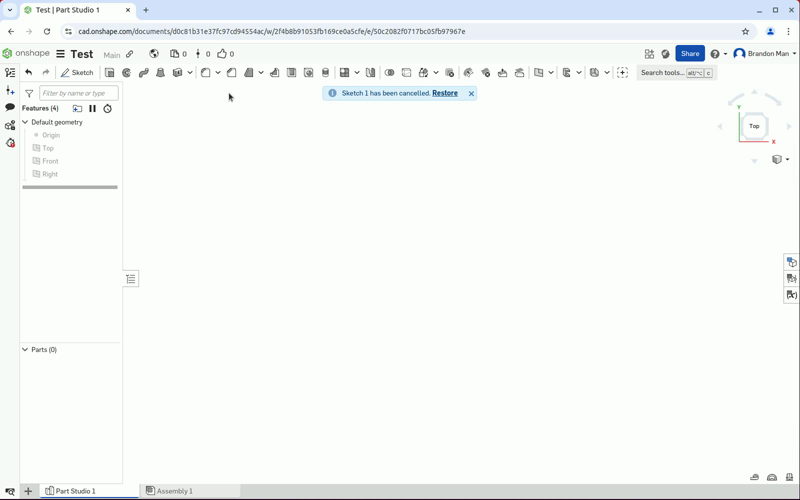
mouse_move(73, 352)
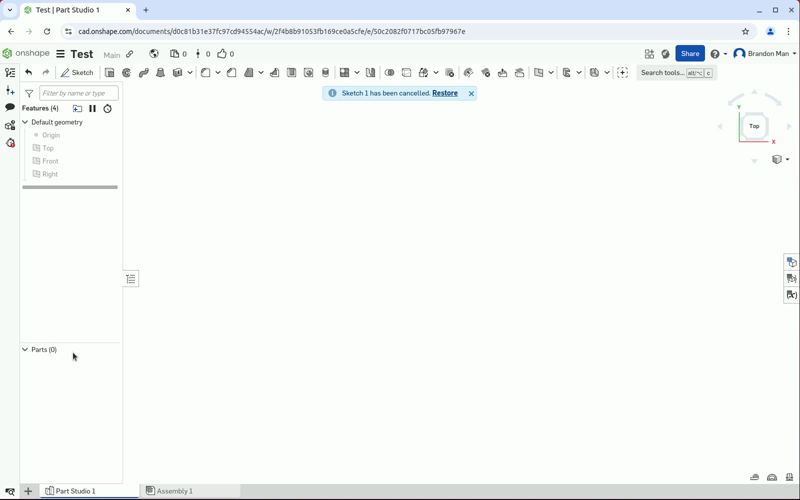
key(y)
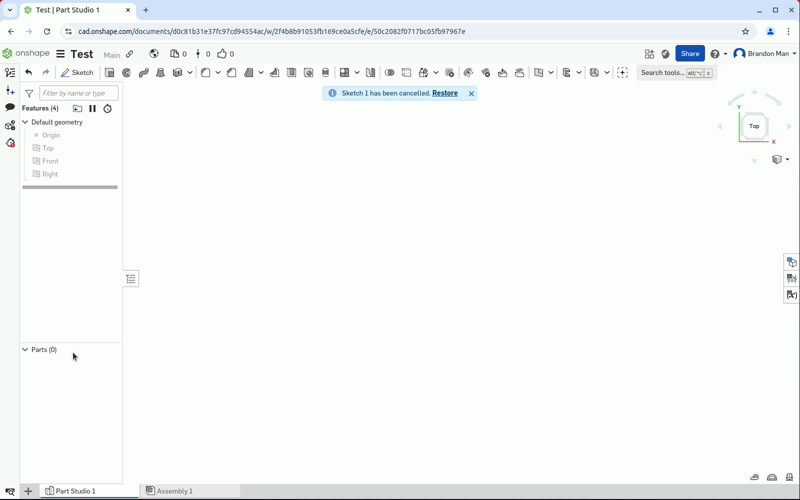
key(shift+p)
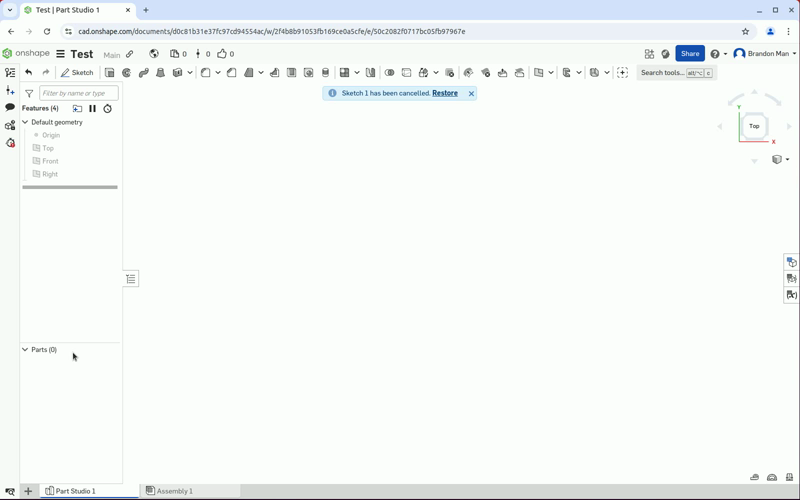
key(space)
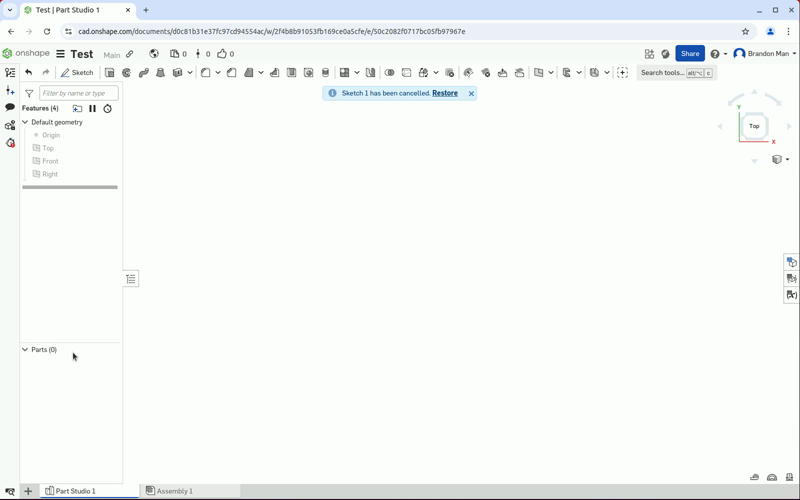
key_down(shift)
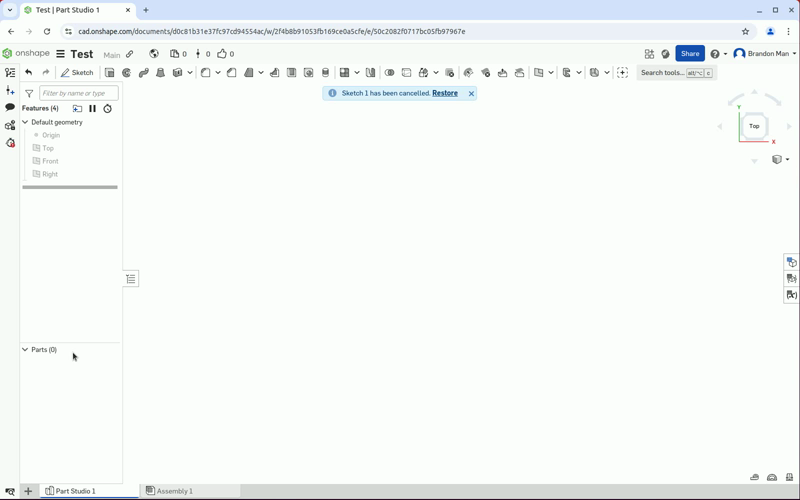
key(up)
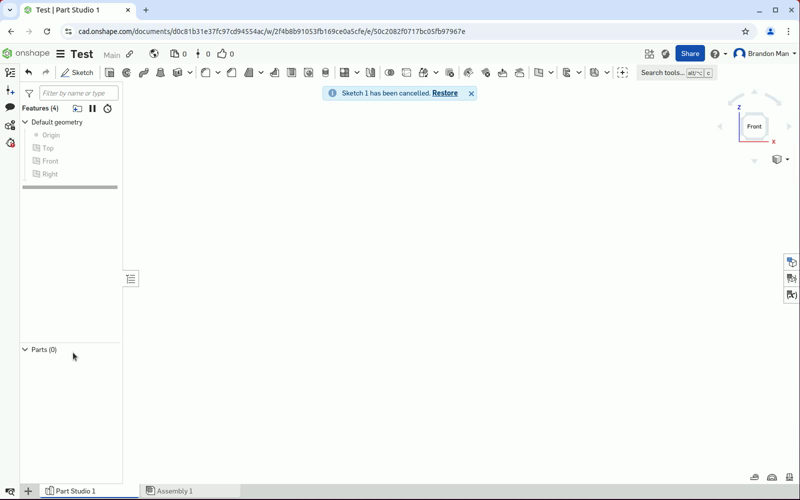
key_up(shift)
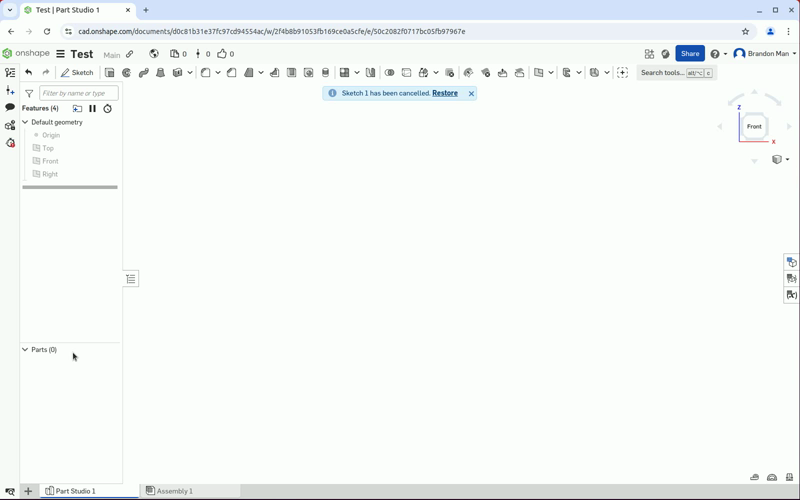
mouse_move(73, 352)
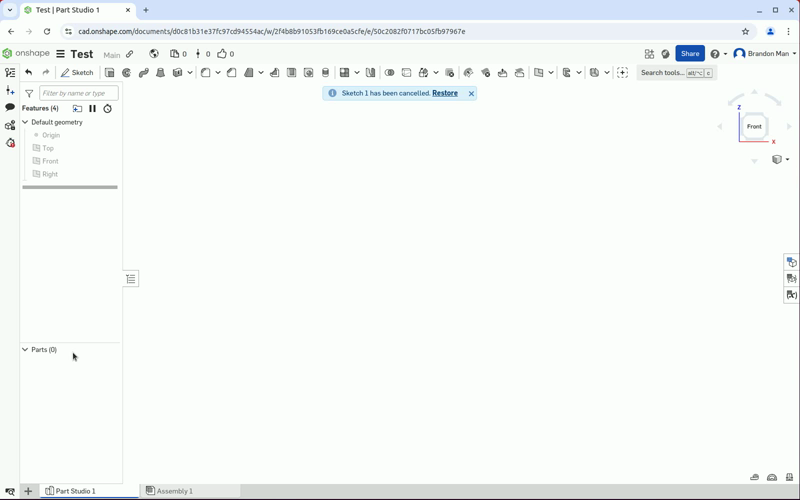
key(shift+y)
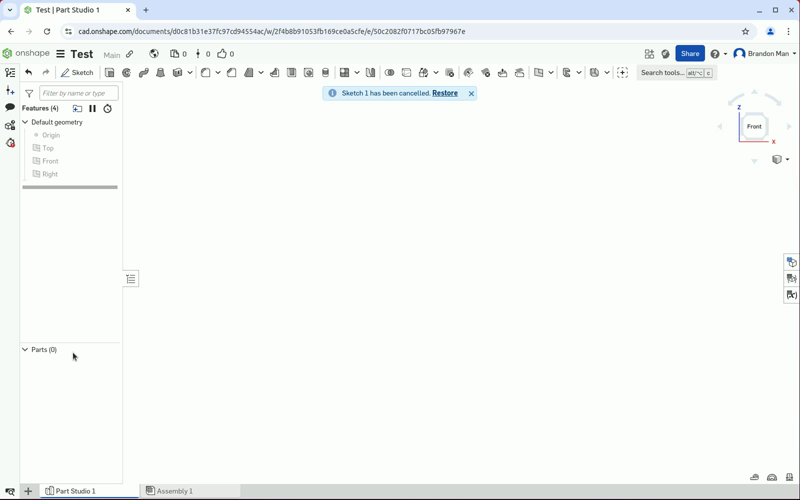
key(shift+s)
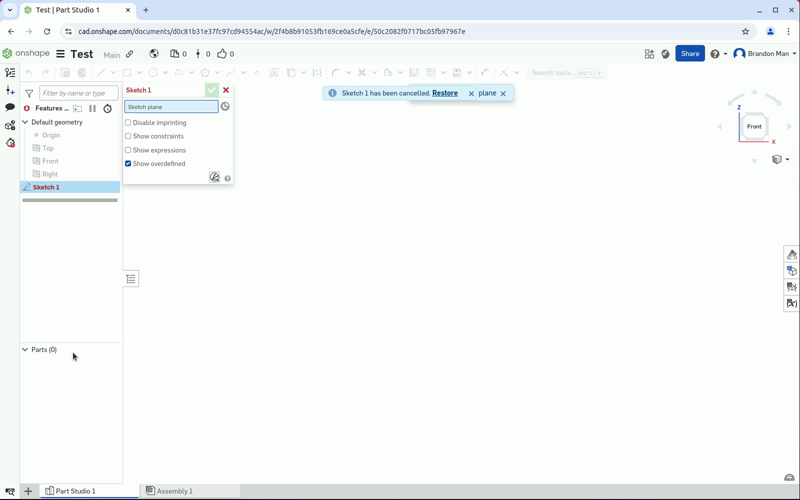
mouse_move(73, 163)
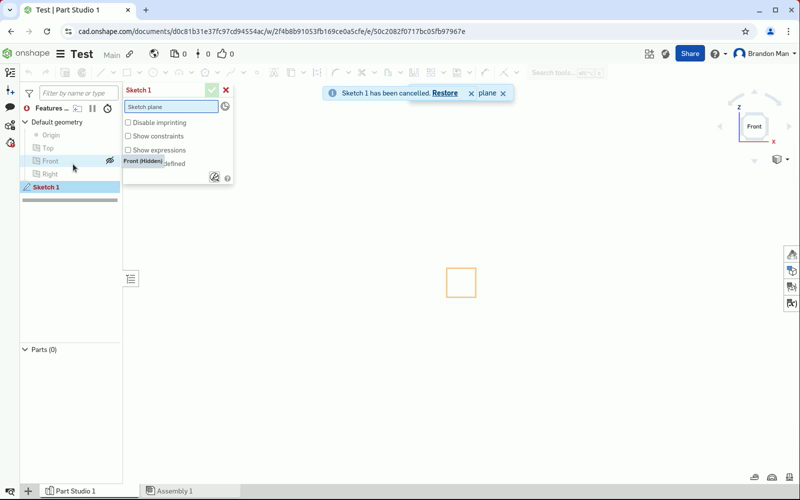
click(73, 163)
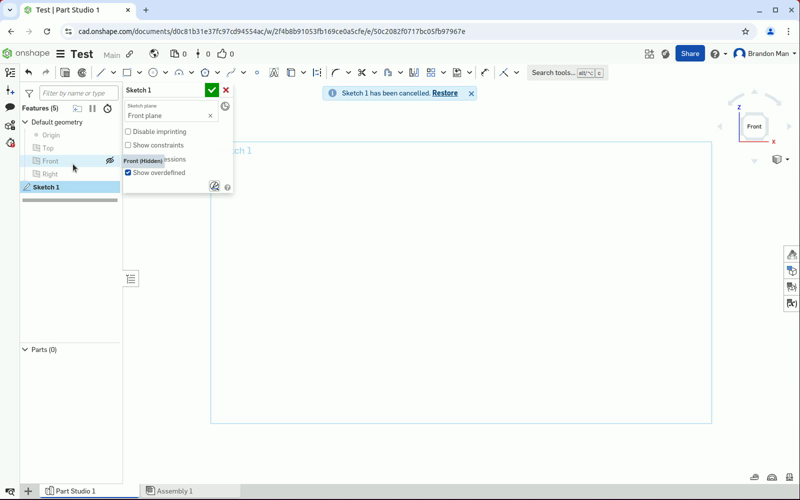
mouse_move(73, 352)
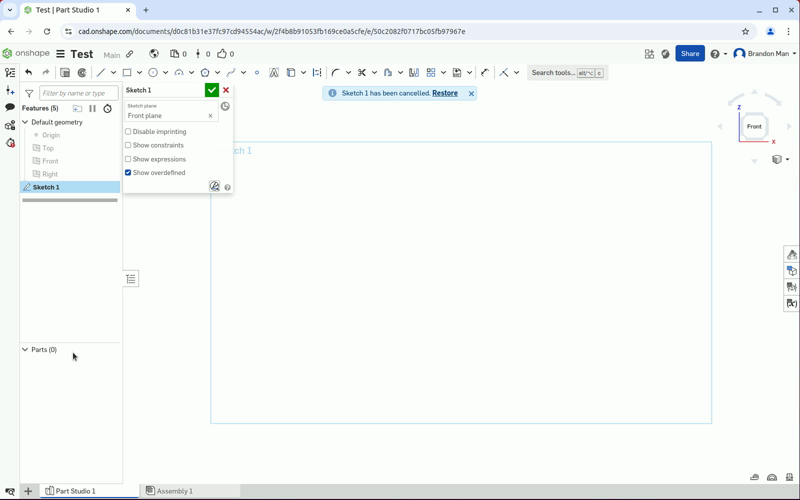
key(y)
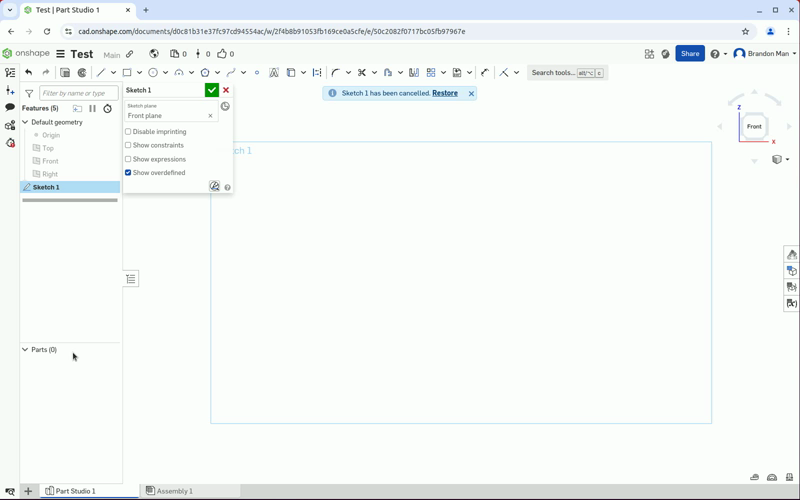
key(l)
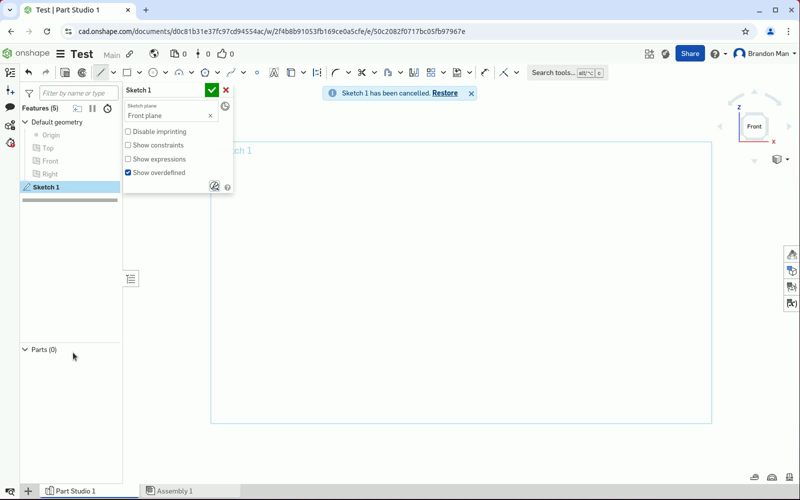
key_down(shift)
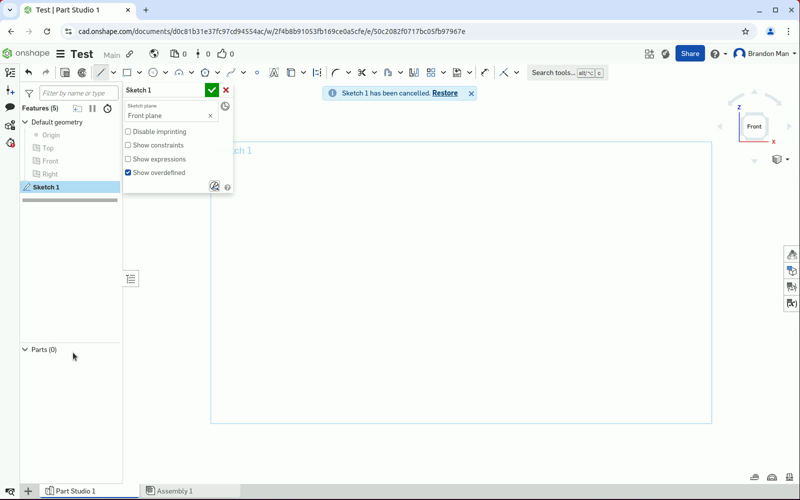
mouse_move(460, 306)
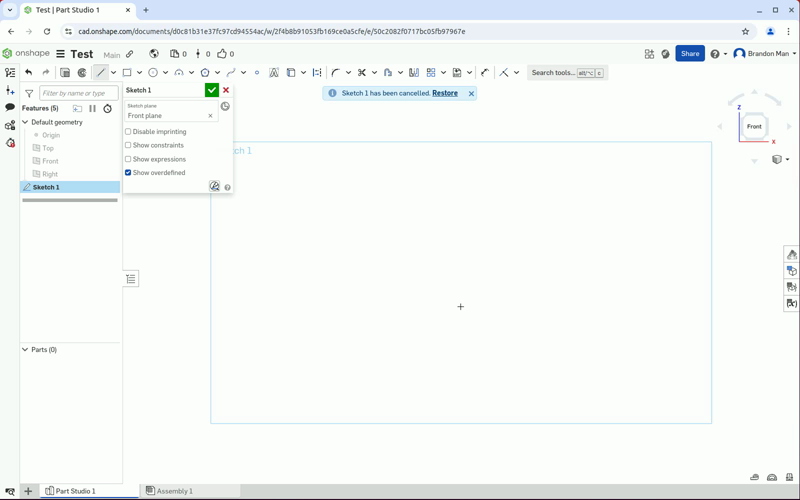
click(460, 306)
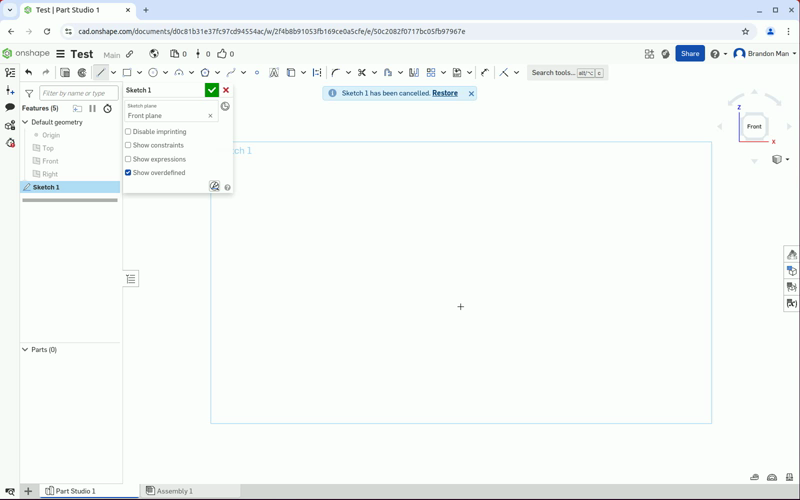
key_up(shift)
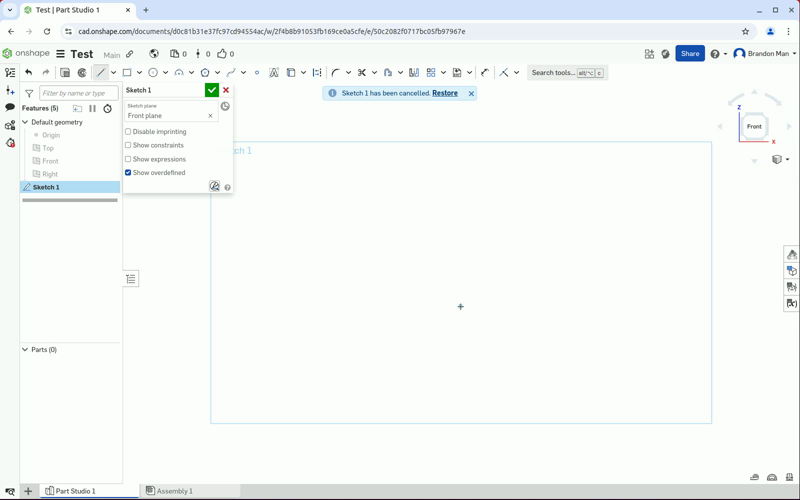
key_down(shift)
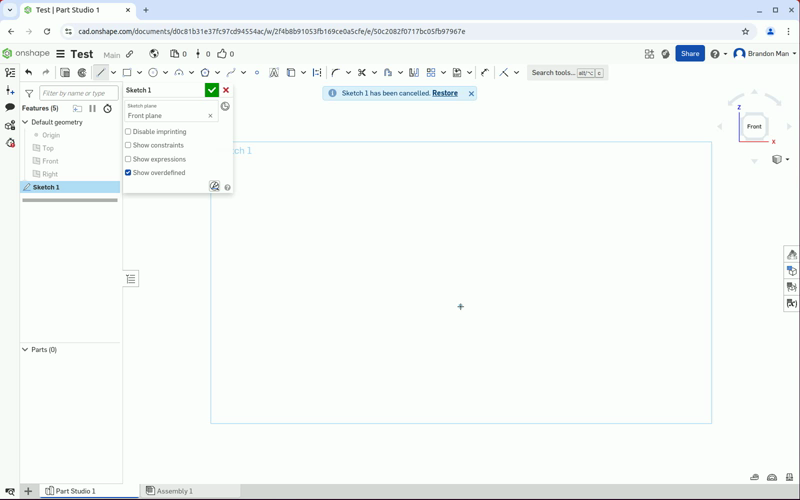
mouse_move(549, 306)
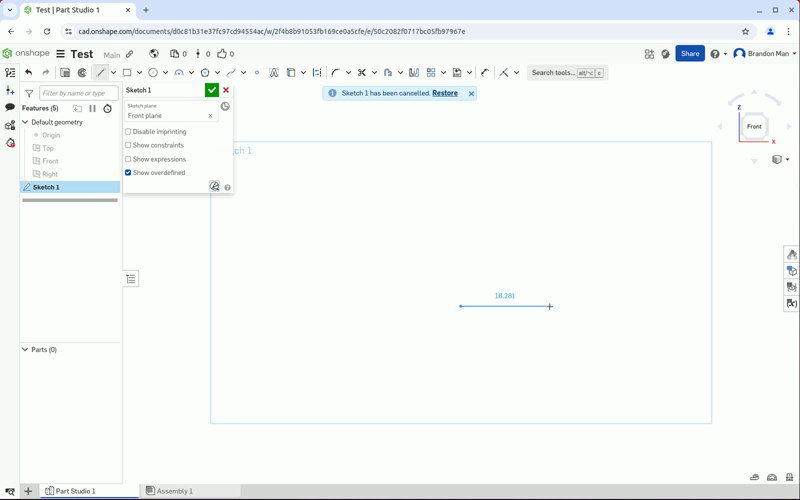
click(549, 306)
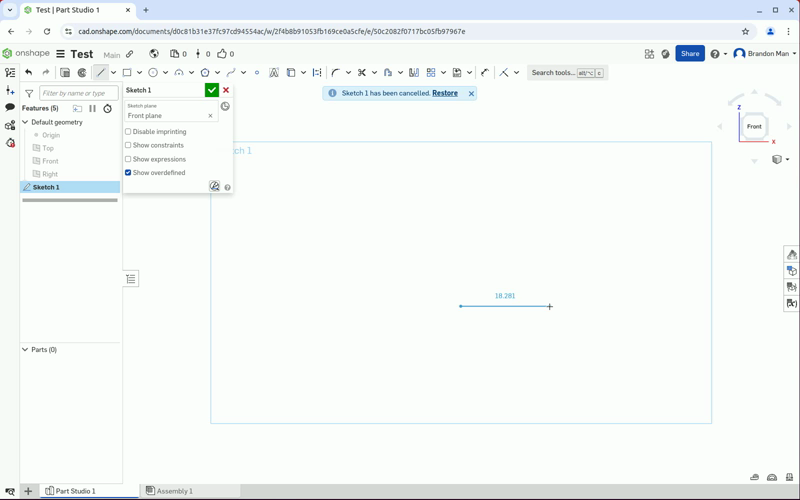
key_up(shift)
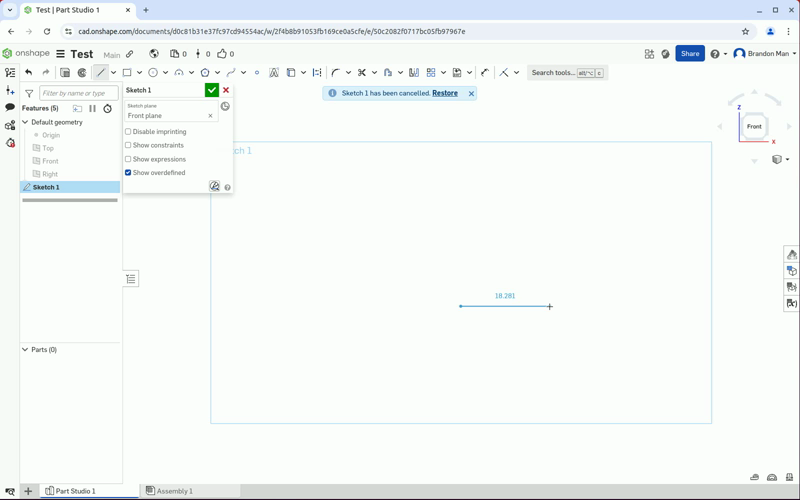
key(esc)
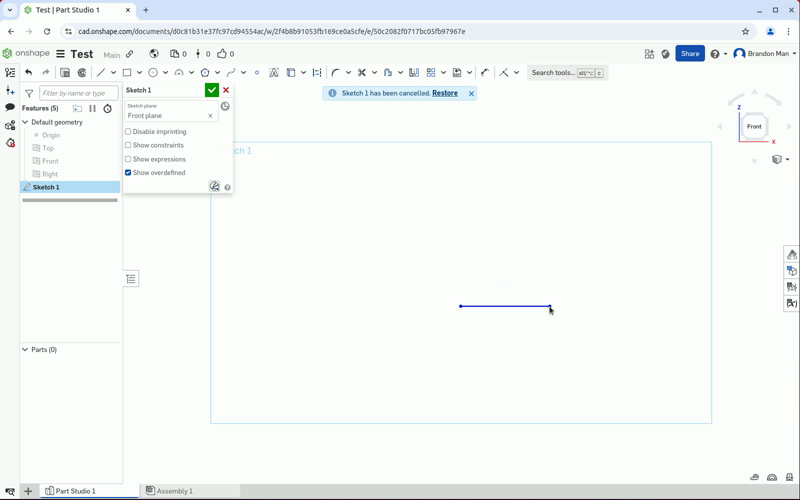
key(a)
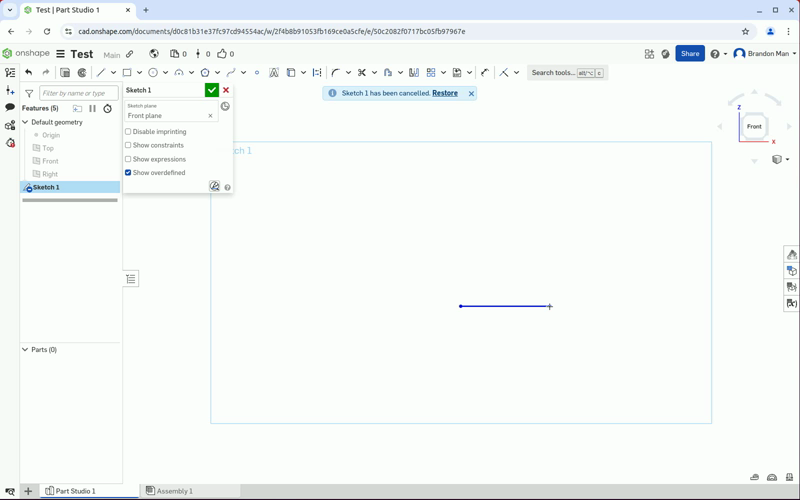
mouse_move(549, 306)
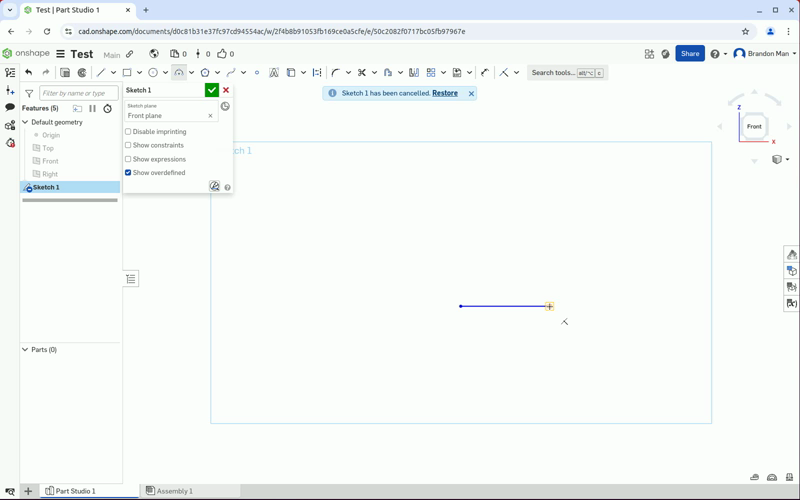
click(549, 306)
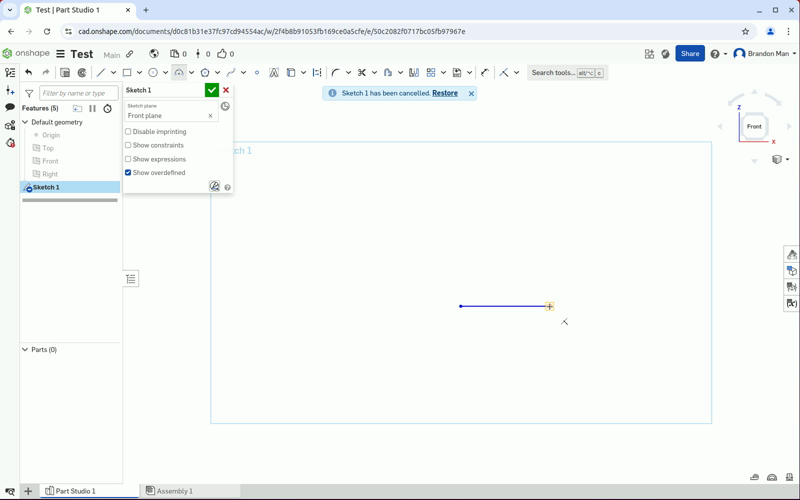
key_down(shift)
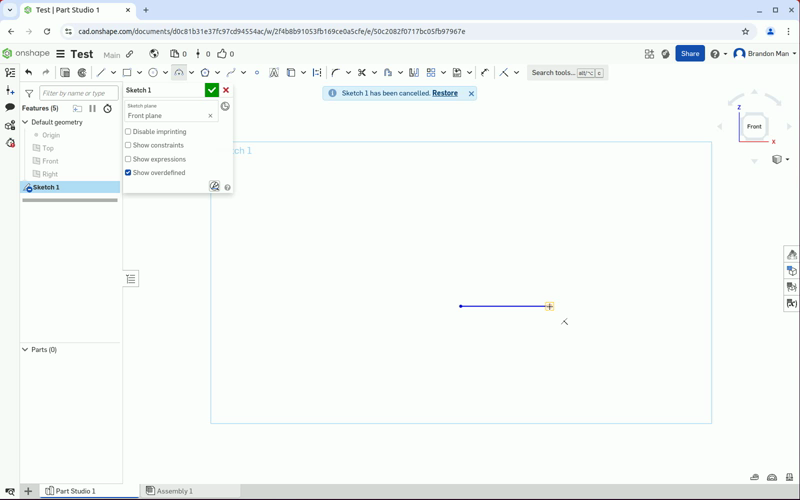
mouse_move(549, 258)
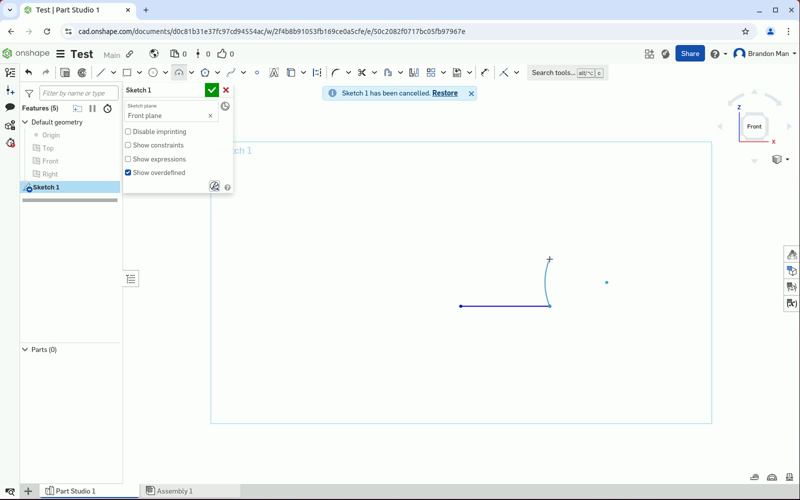
click(549, 258)
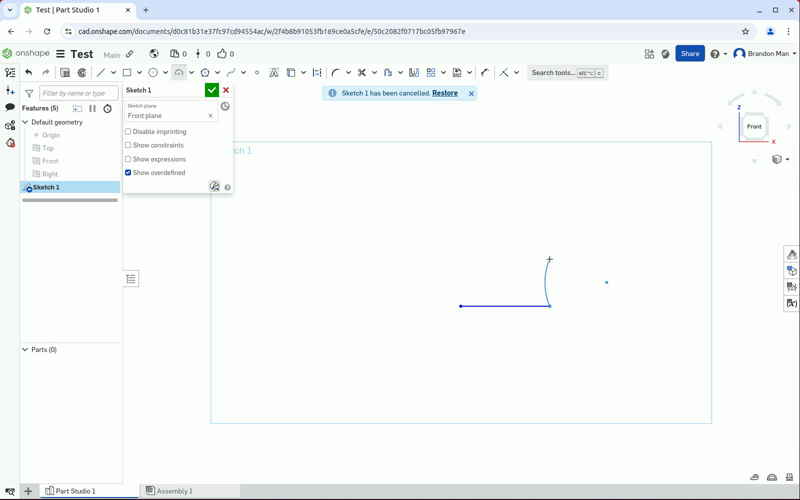
mouse_move(573, 282)
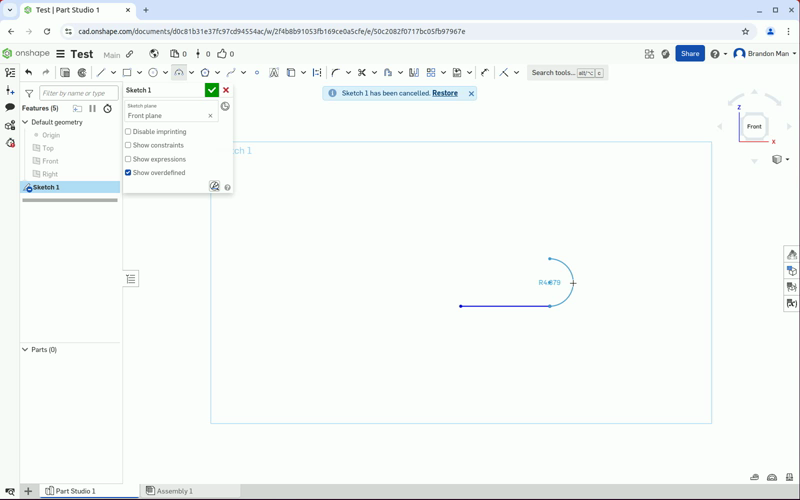
click(573, 282)
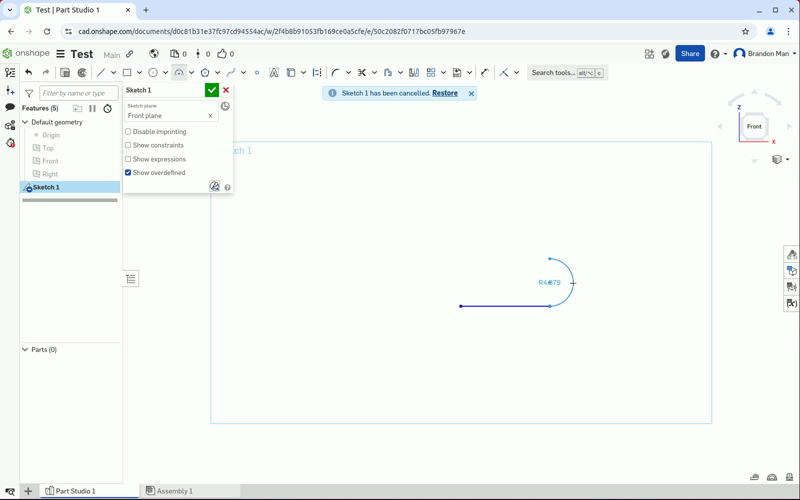
key_up(shift)
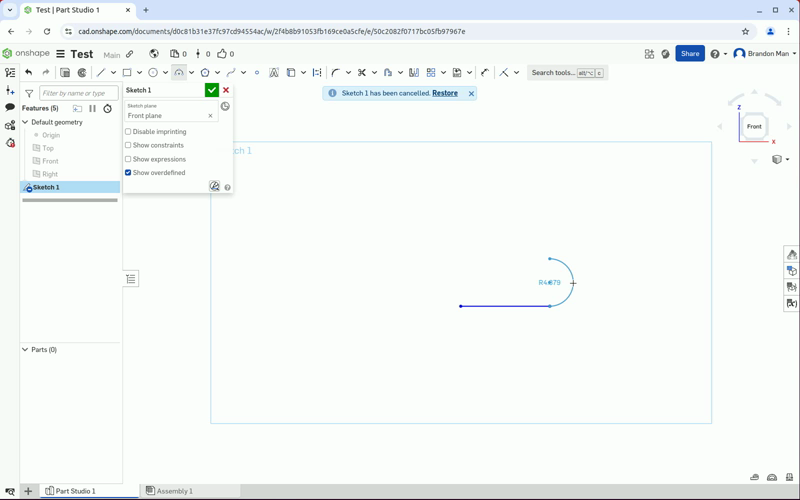
key(esc)
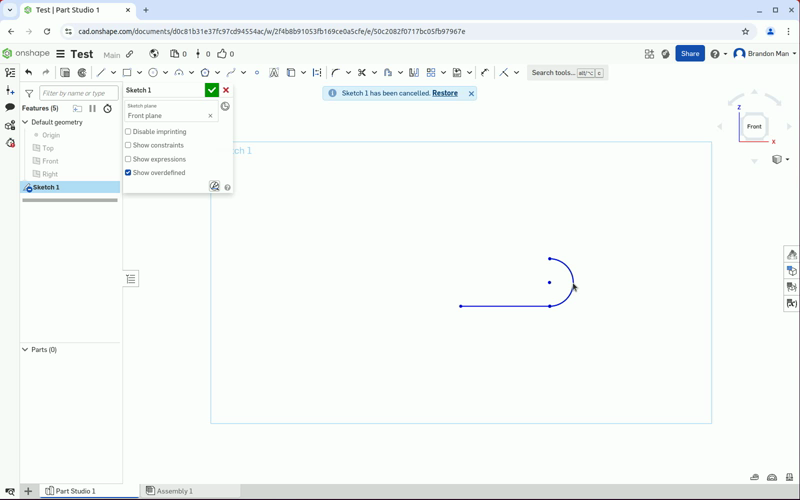
key(l)
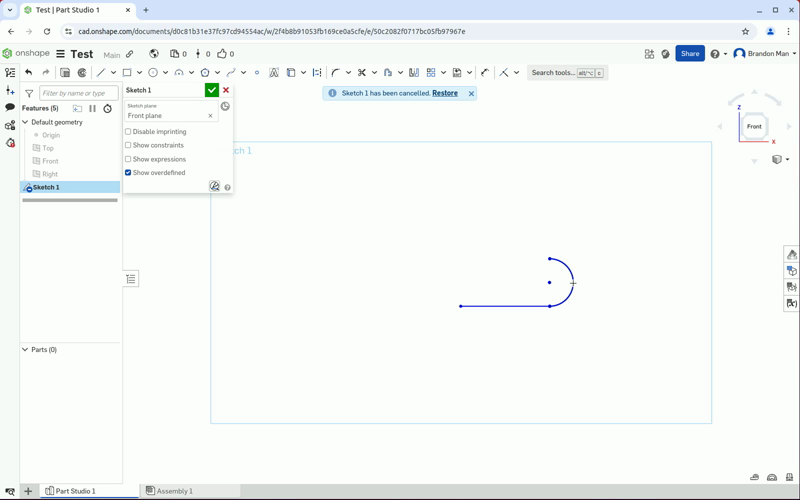
mouse_move(549, 258)
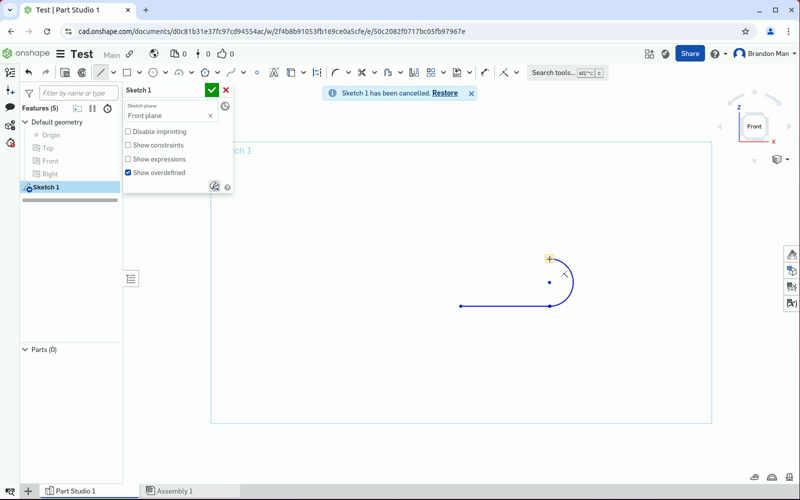
click(549, 258)
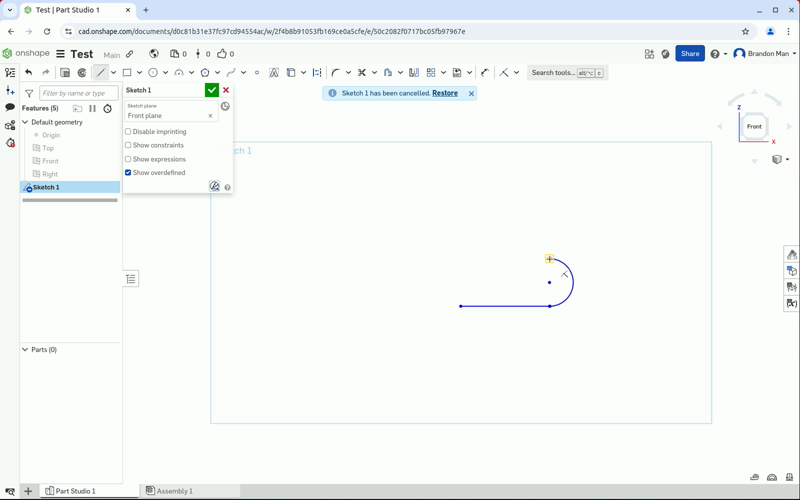
key_down(shift)
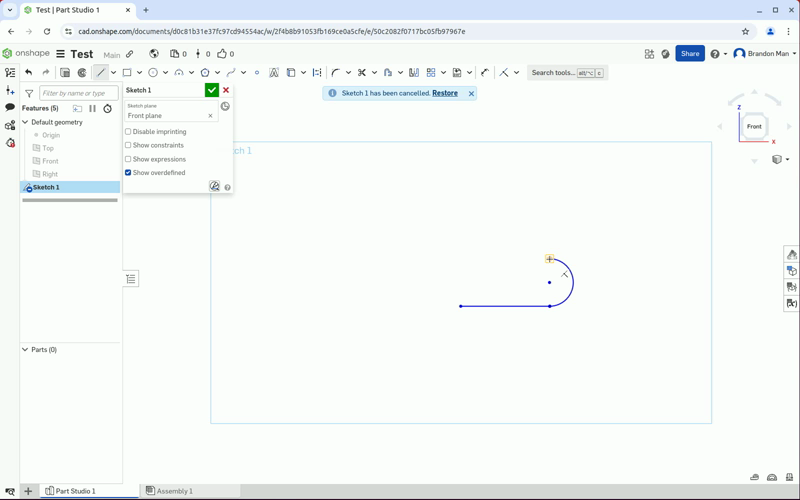
mouse_move(460, 258)
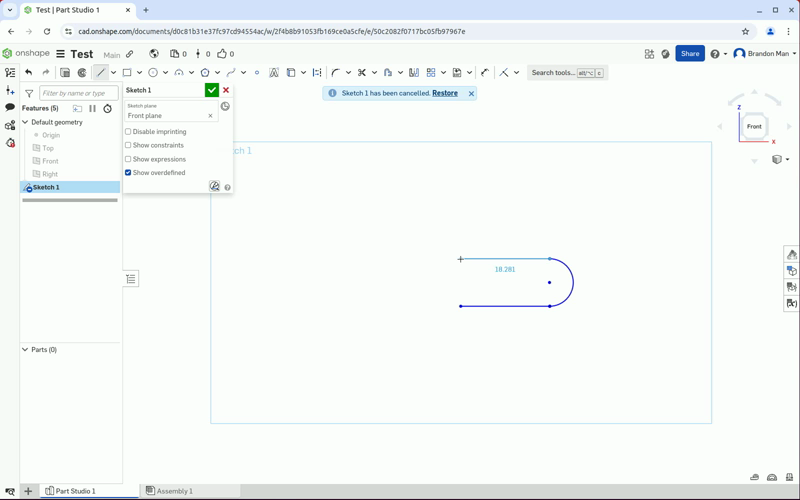
click(460, 258)
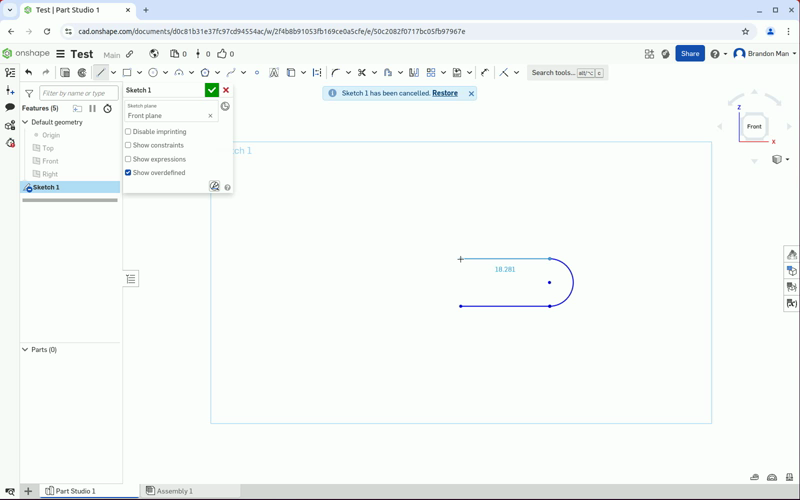
key_up(shift)
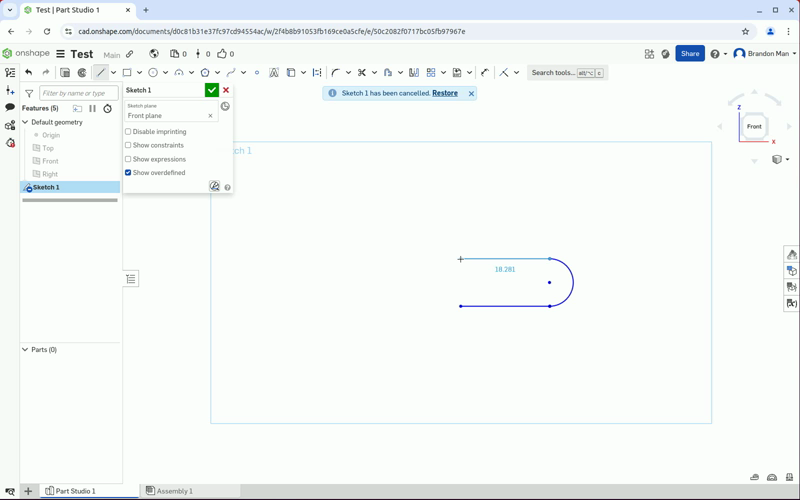
key(esc)
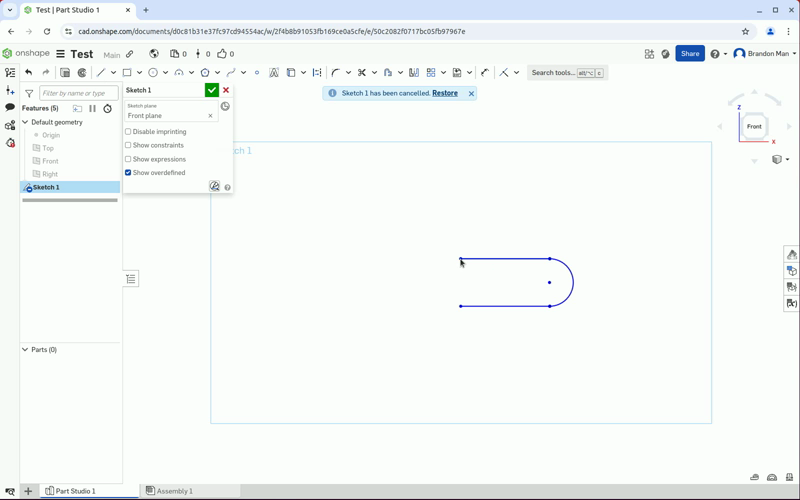
key(a)
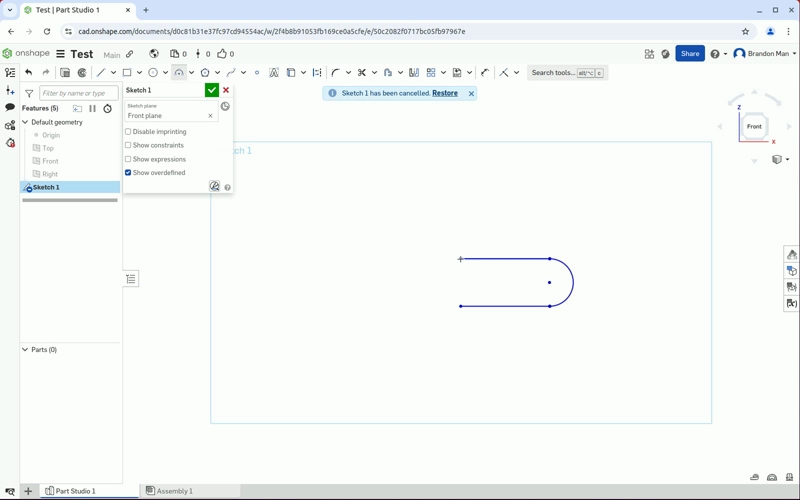
mouse_move(460, 258)
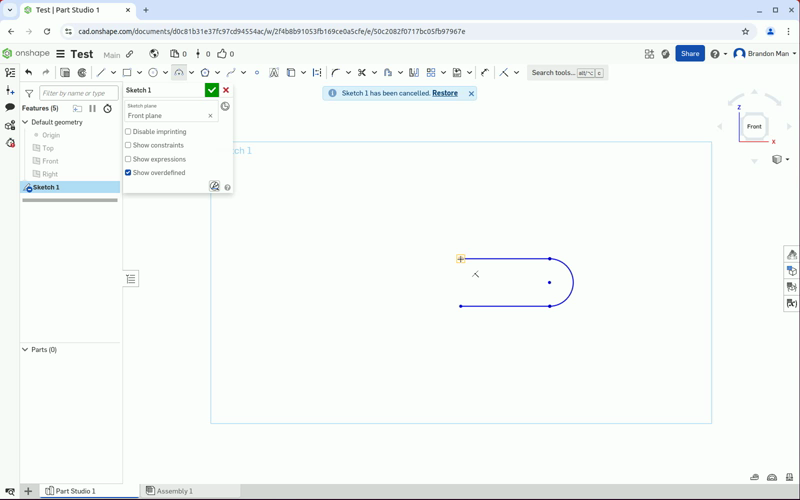
click(460, 258)
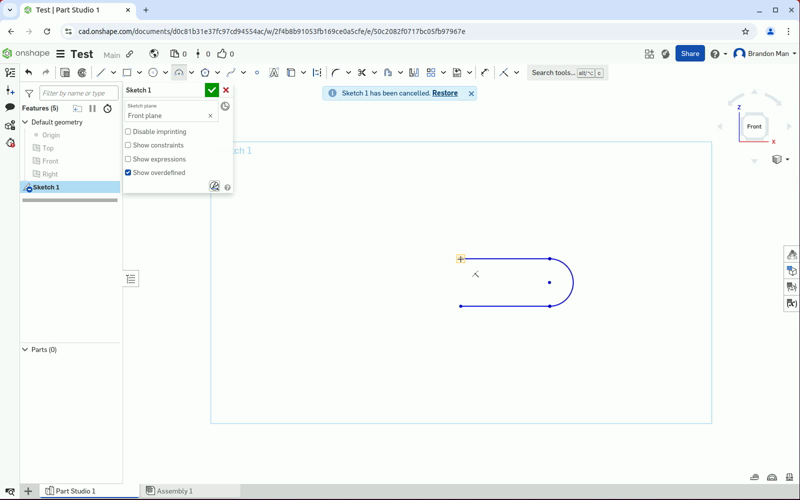
mouse_move(460, 306)
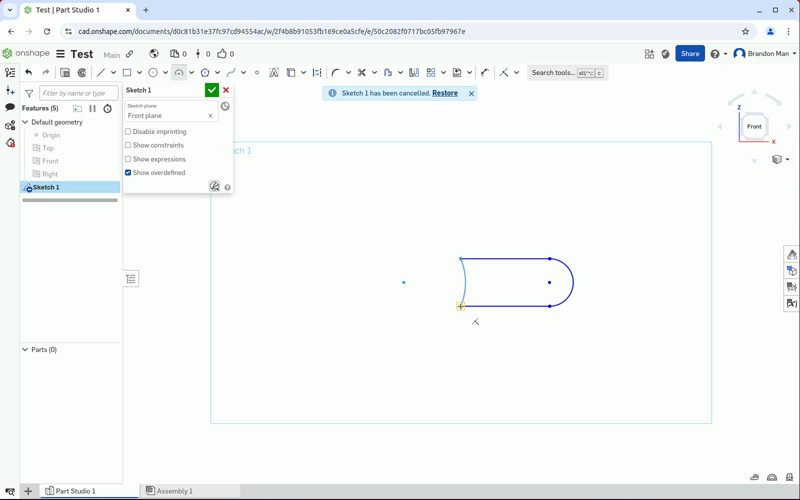
click(460, 306)
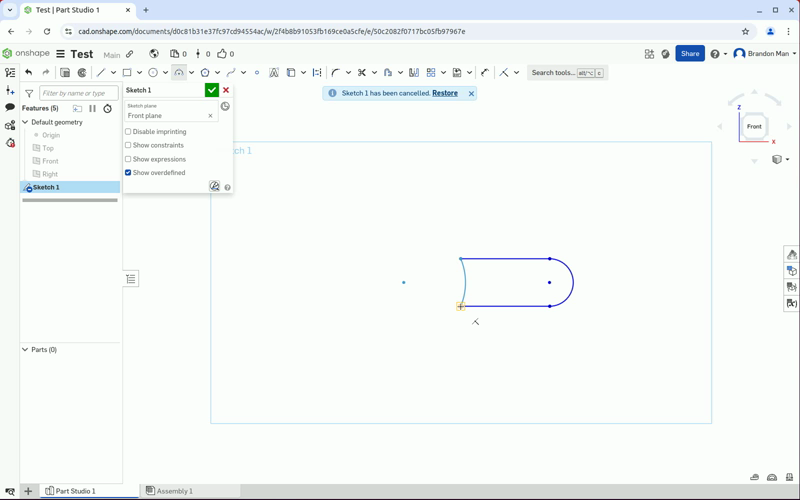
key_down(shift)
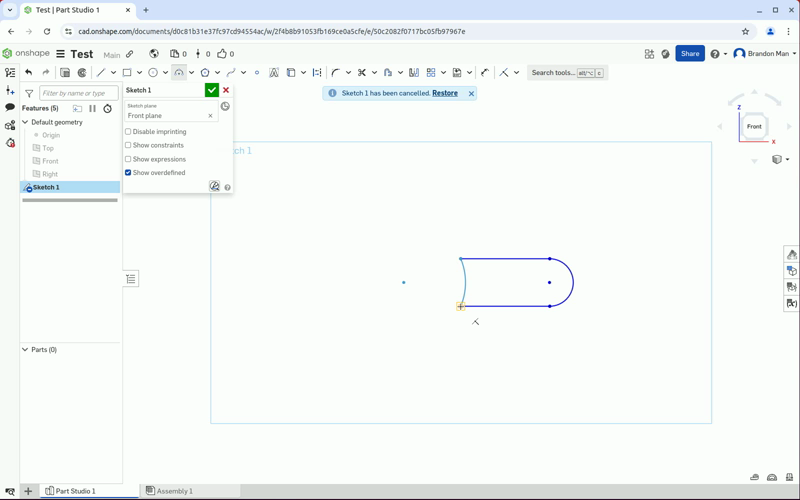
mouse_move(437, 282)
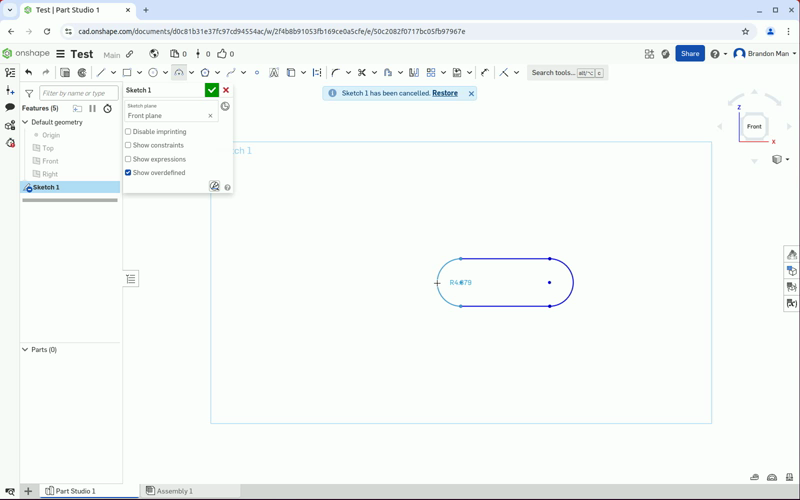
click(437, 282)
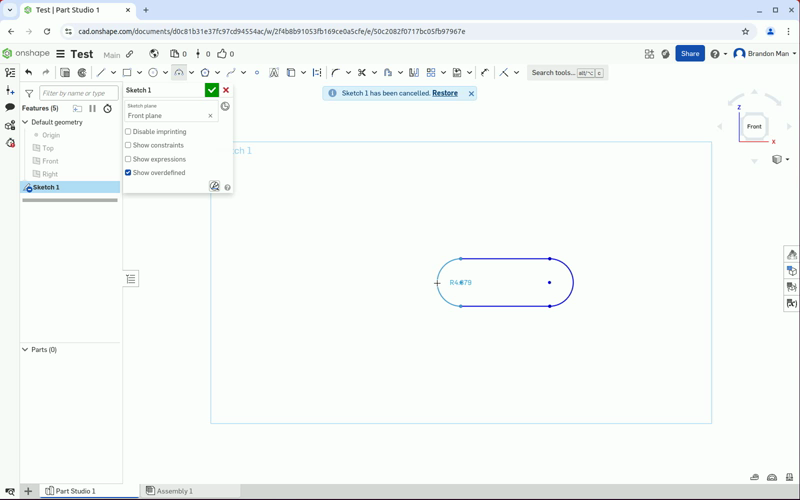
key_up(shift)
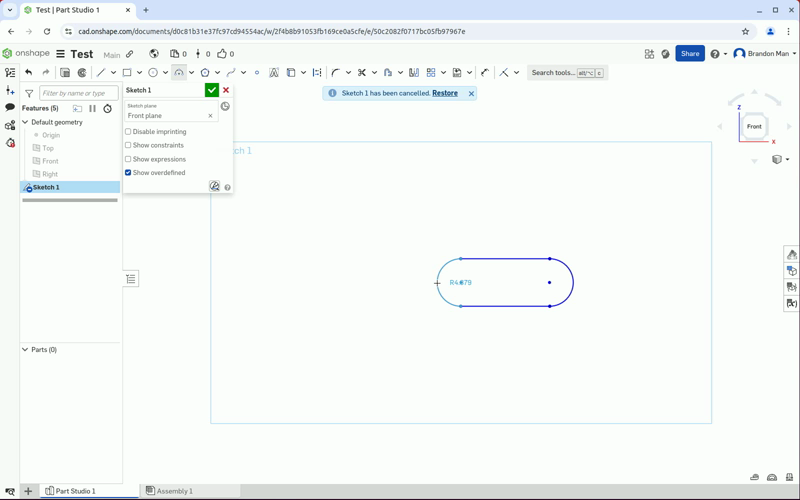
key(esc)
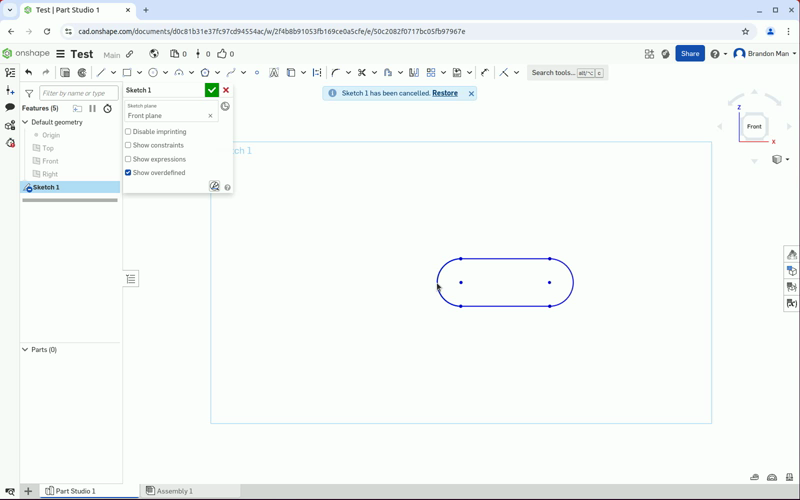
key(c)
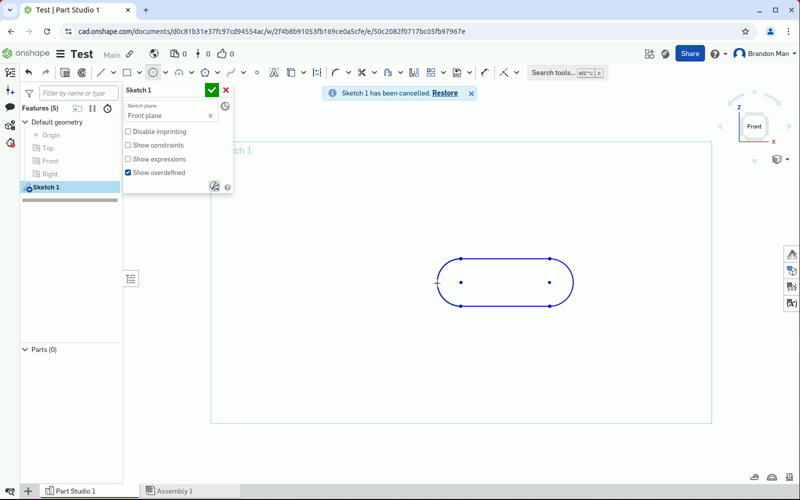
key_down(shift)
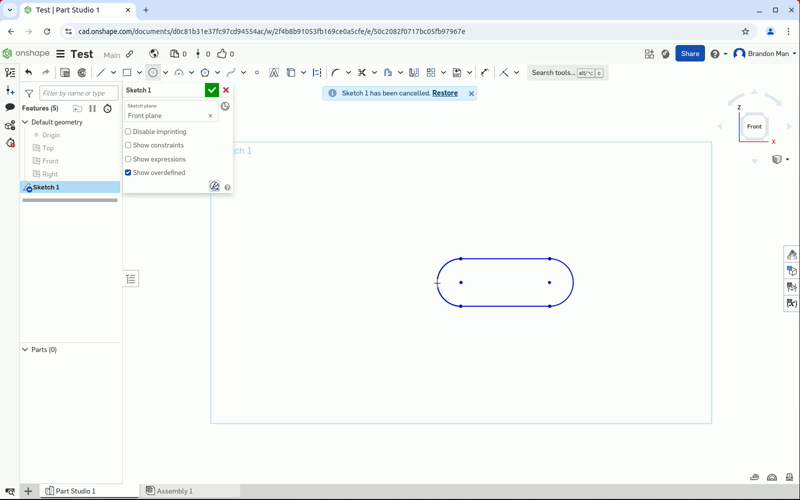
mouse_move(460, 282)
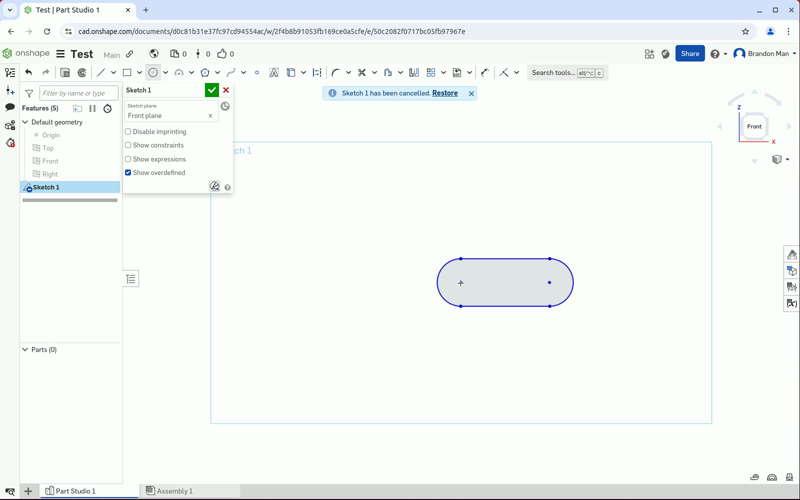
click(460, 282)
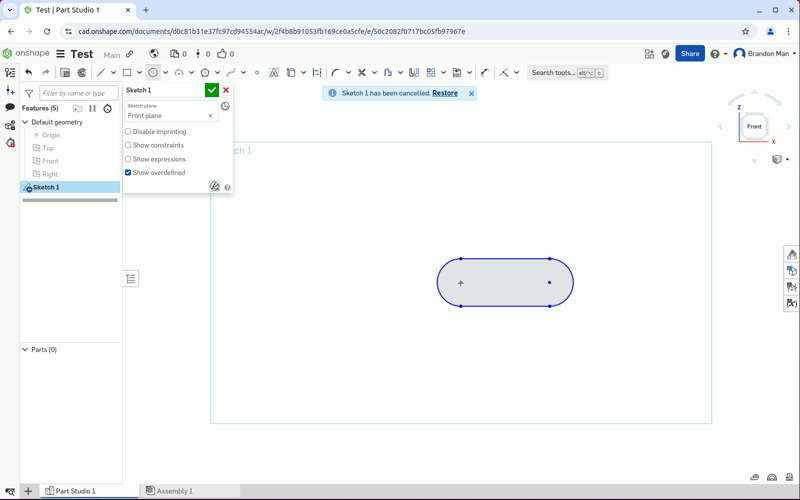
key_up(shift)
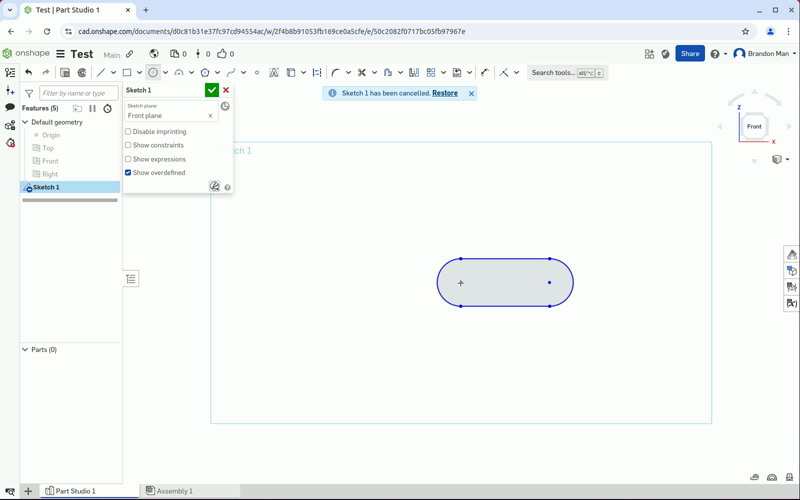
mouse_move(474, 282)
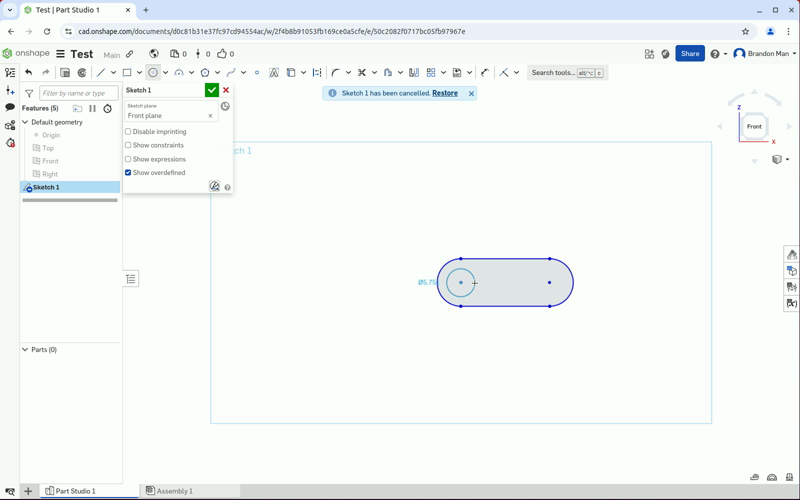
click(474, 282)
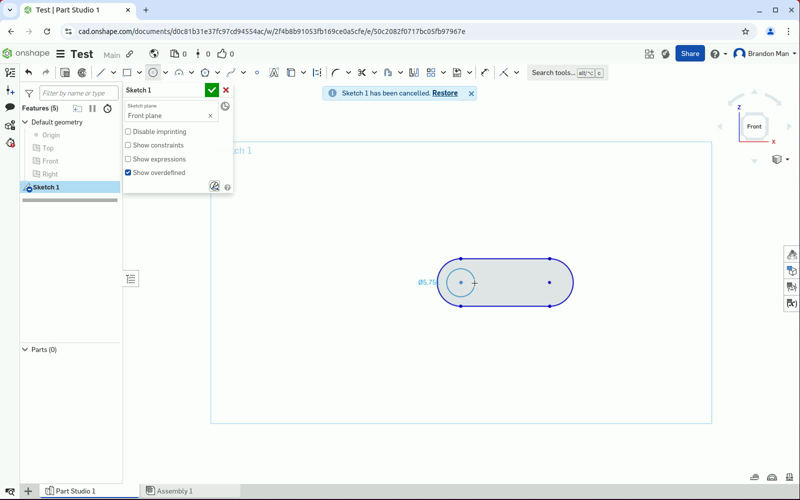
key(esc)
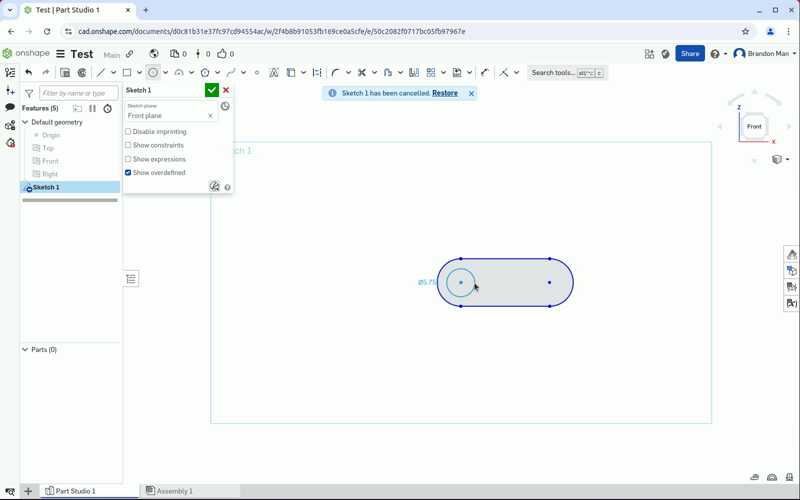
key(c)
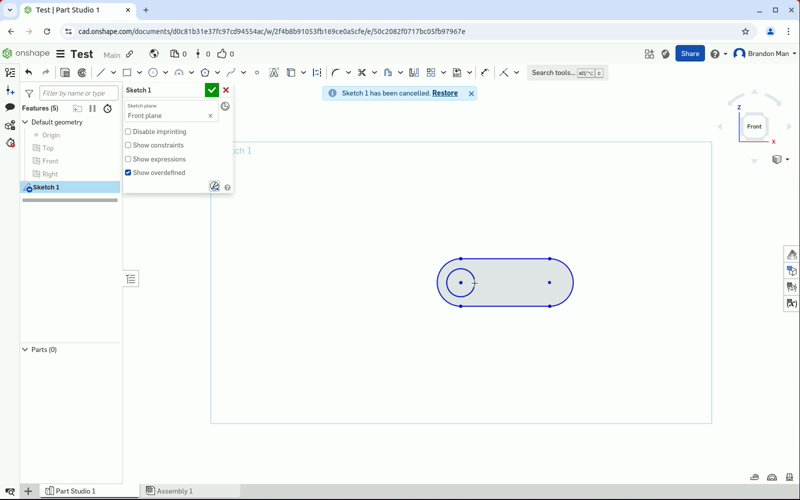
key_down(shift)
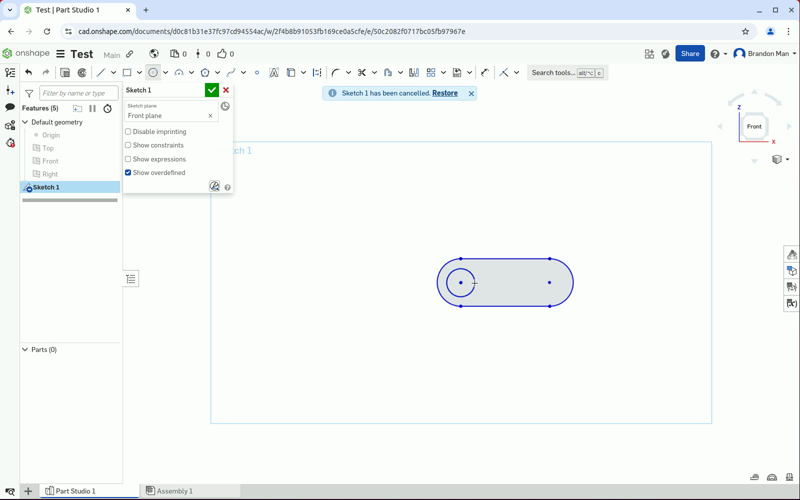
mouse_move(549, 282)
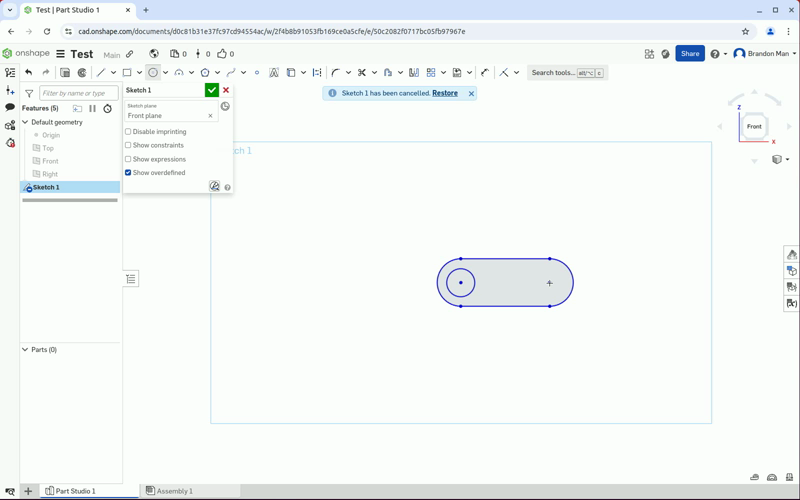
click(549, 282)
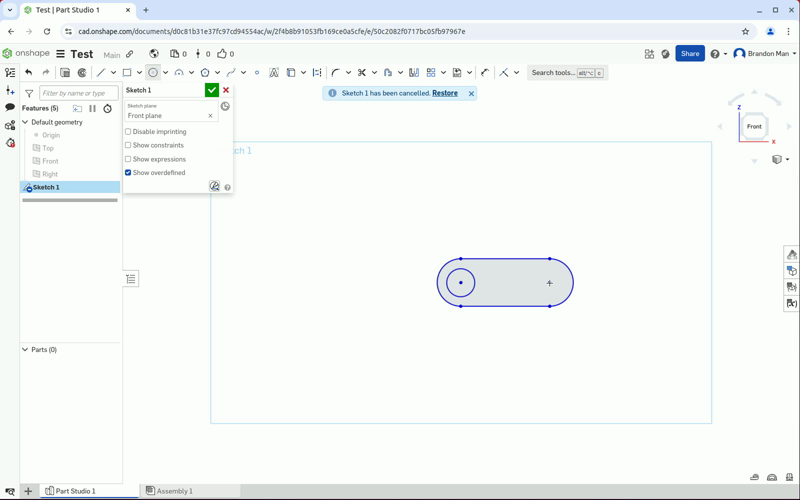
key_up(shift)
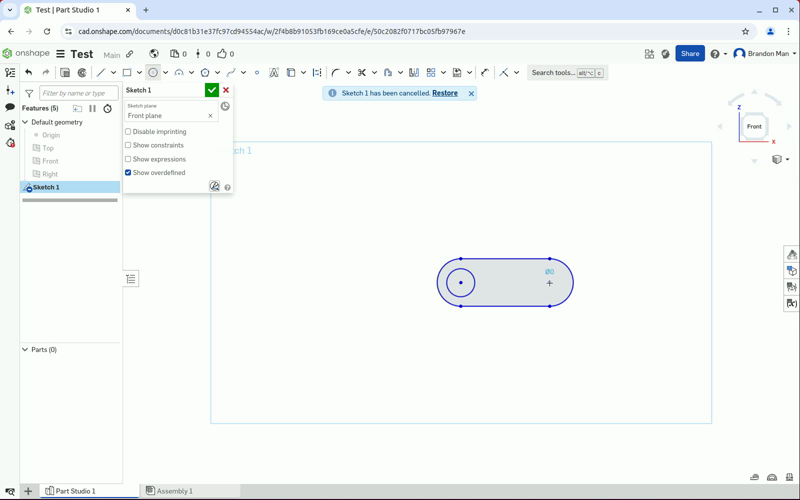
mouse_move(563, 282)
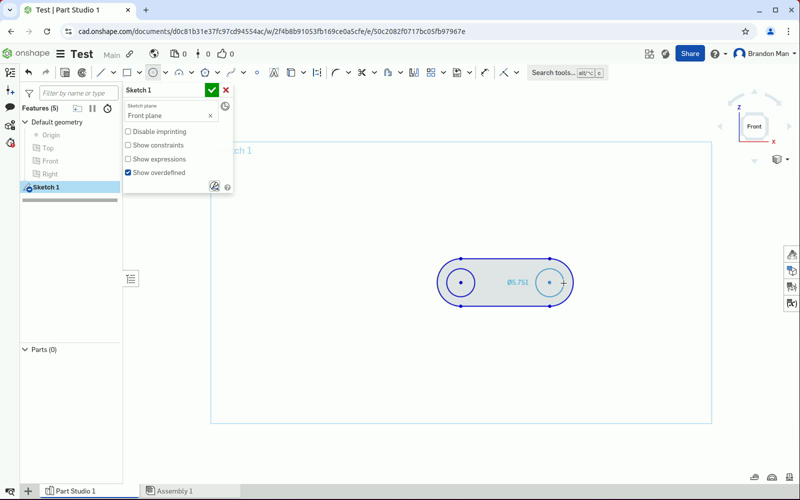
click(563, 282)
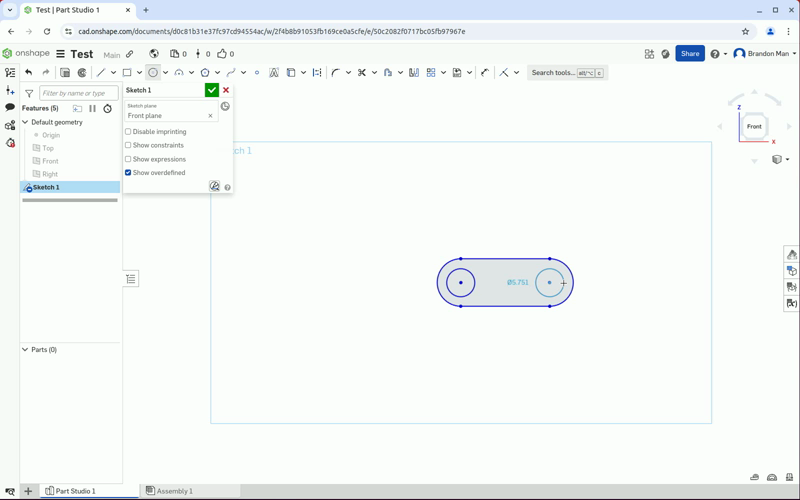
key(esc)
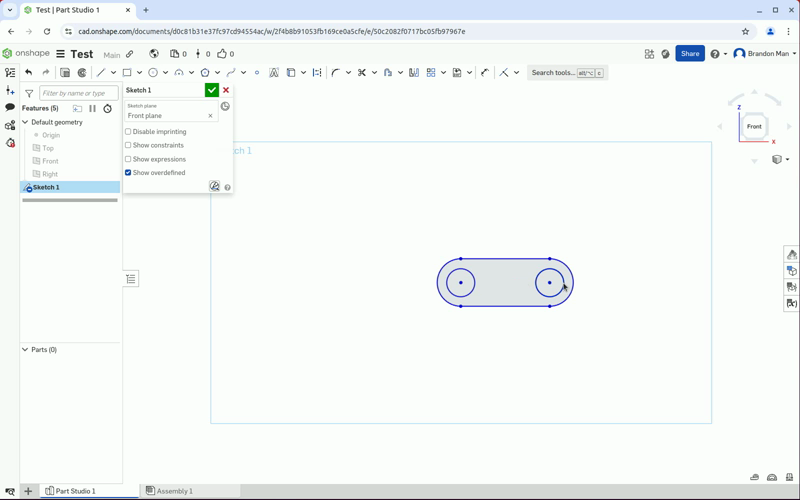
mouse_move(495, 299)
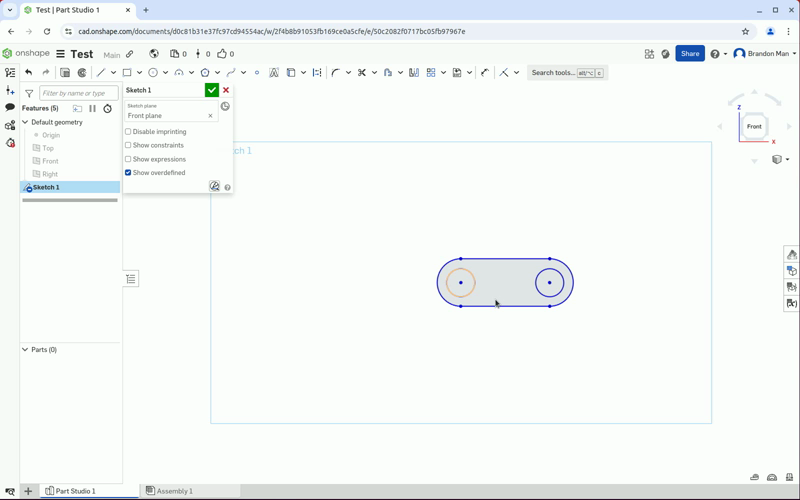
click(495, 299)
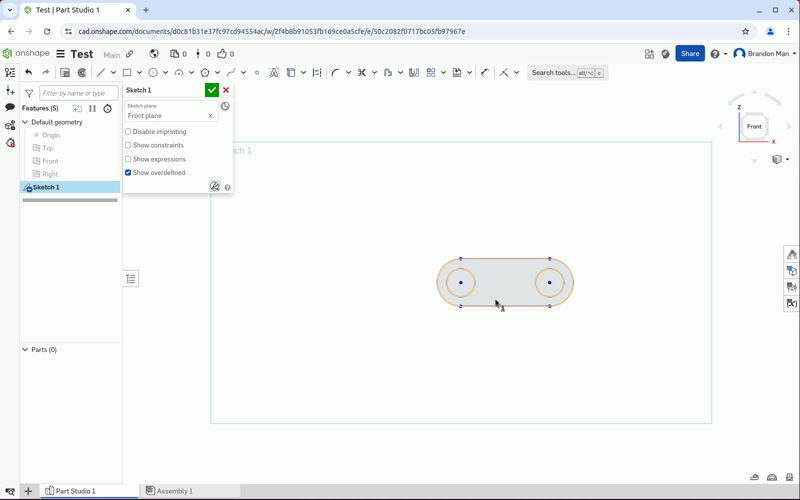
mouse_move(73, 352)
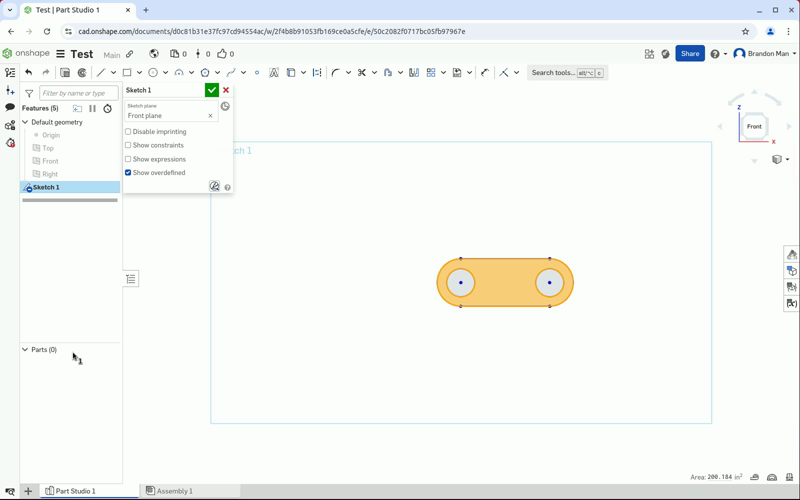
key(shift+y)
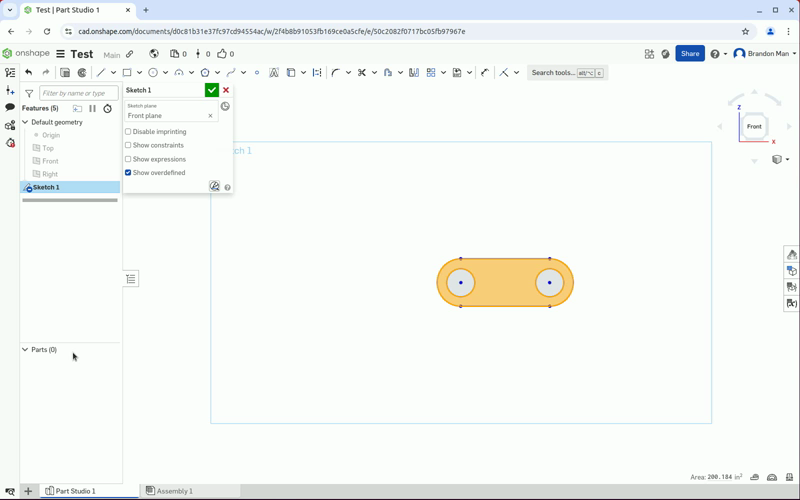
key(shift+e)
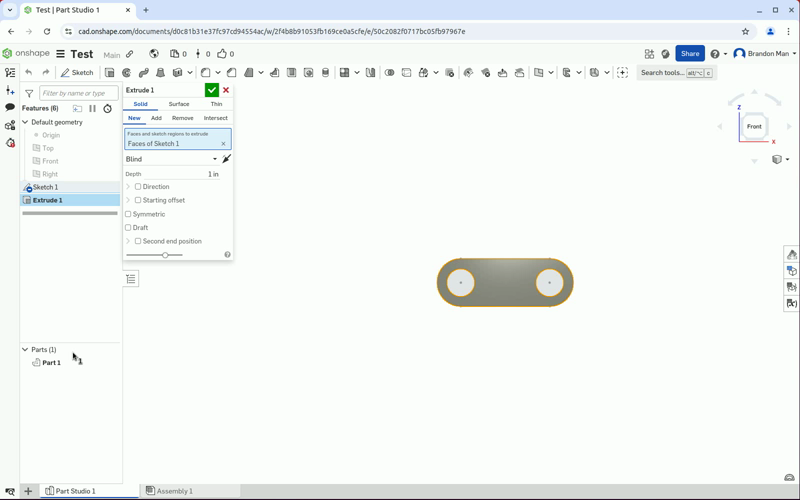
mouse_move(143, 106)
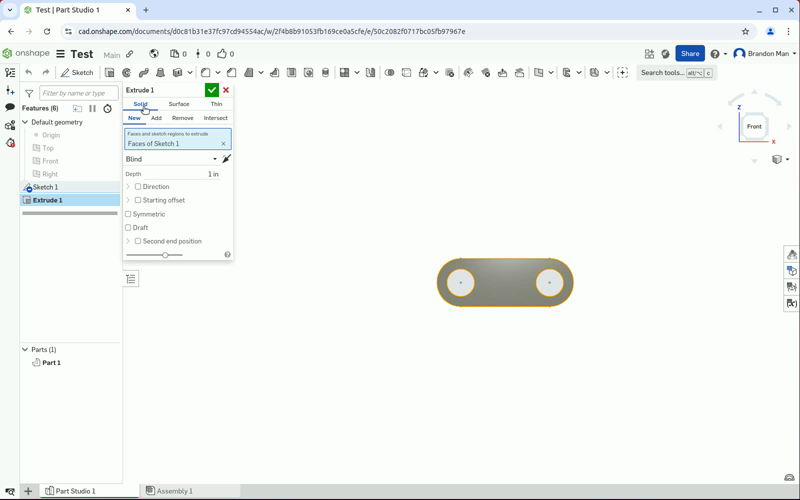
click(143, 106)
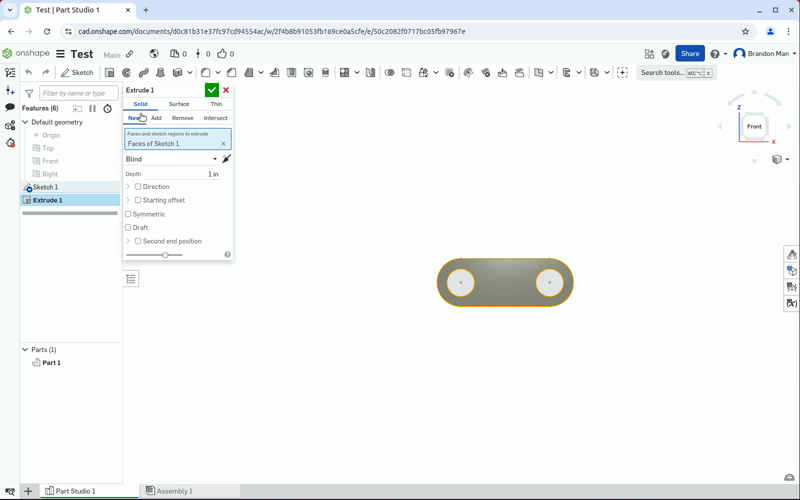
mouse_move(137, 120)
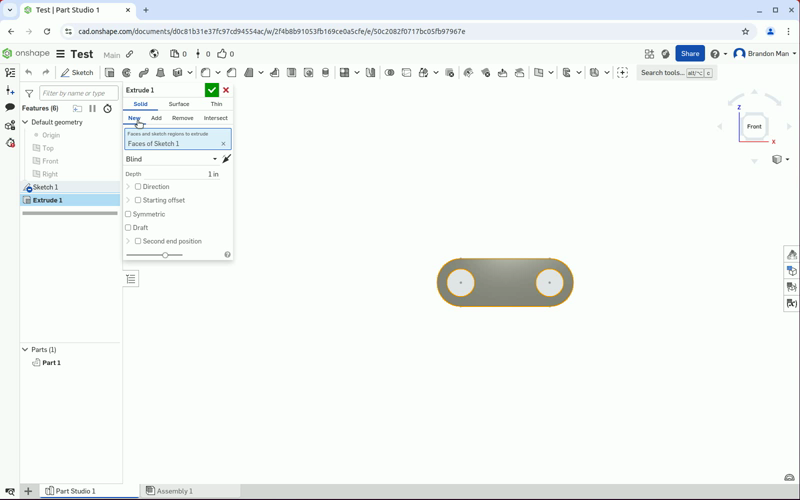
click(137, 120)
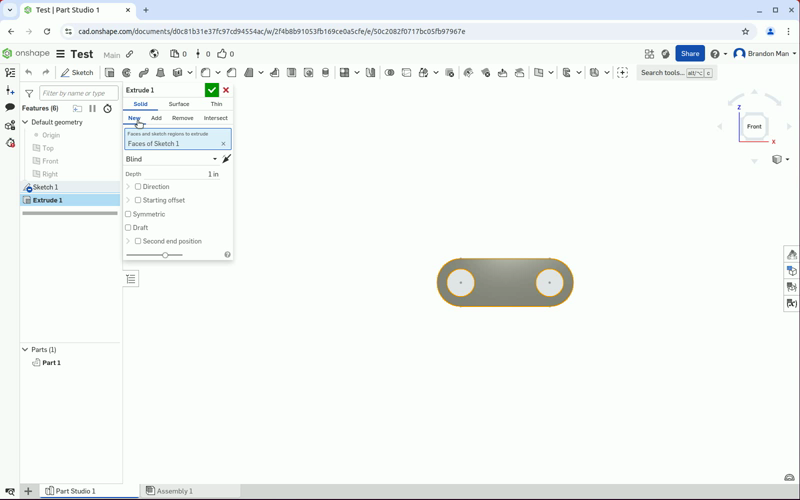
key(tab, 4)
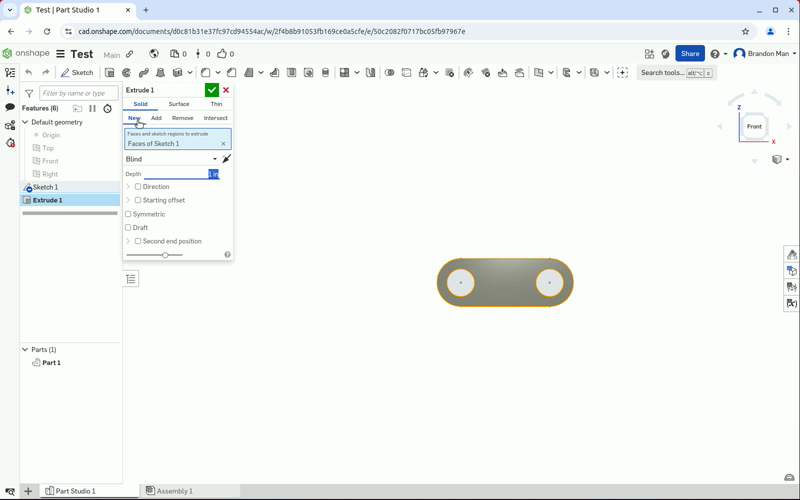
text(6.018)
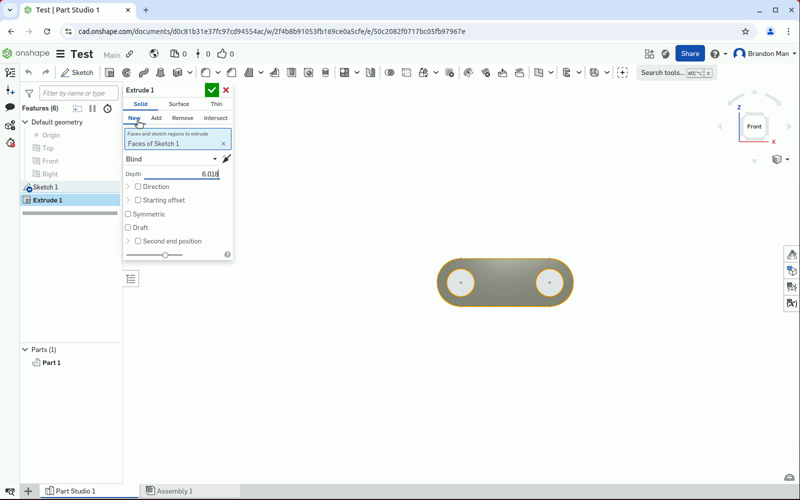
key(enter)
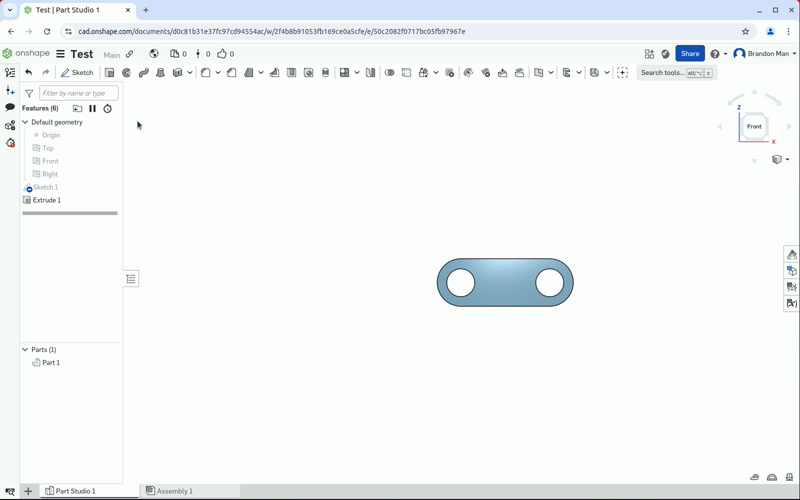
key(shift+h)
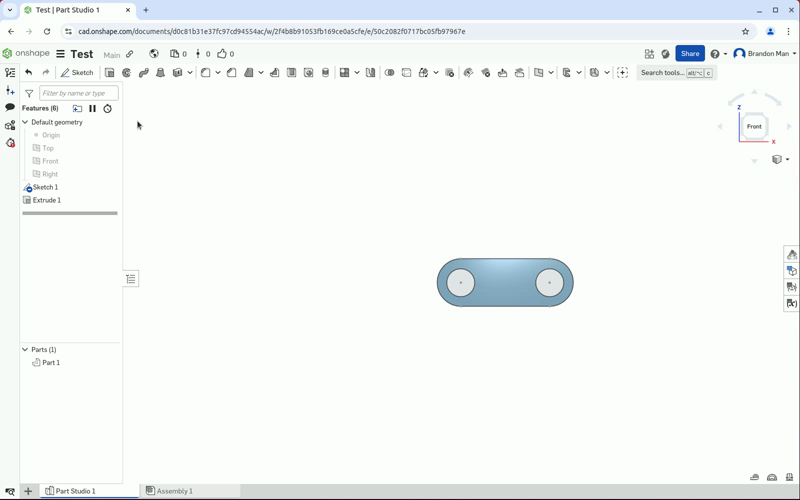
key(shift+h)
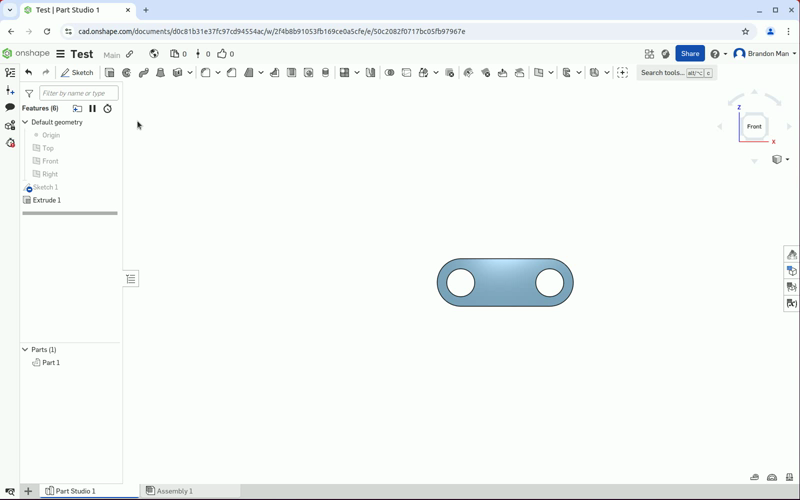
mouse_move(73, 189)
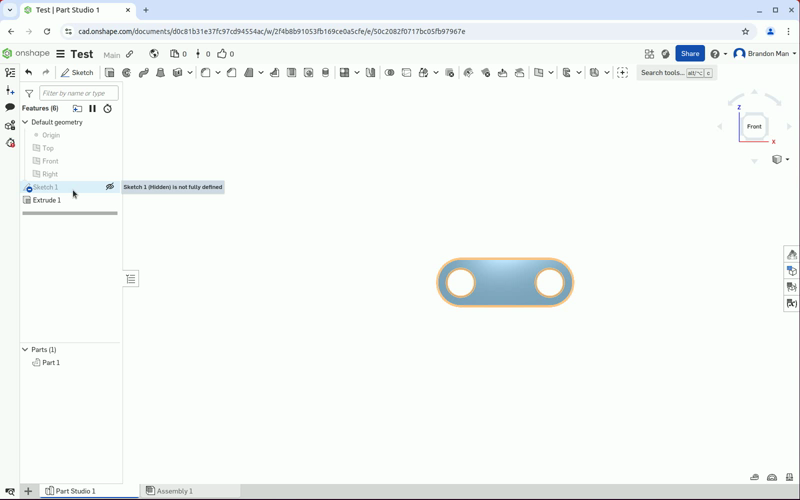
click(73, 189)
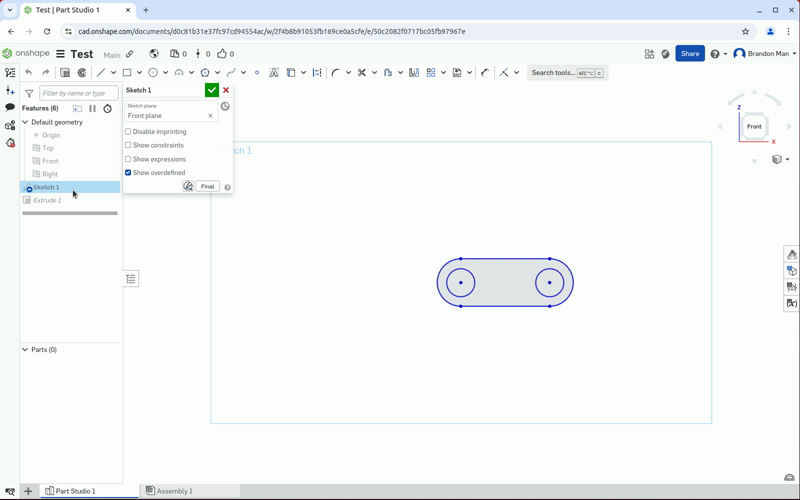
mouse_move(229, 92)
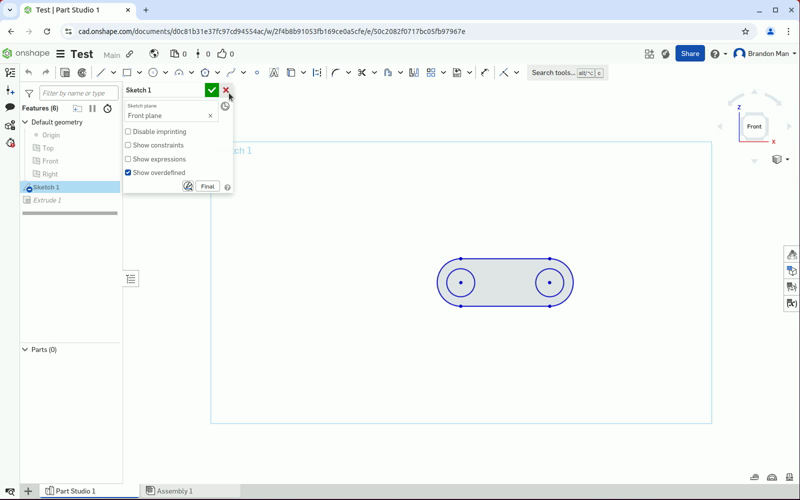
click(229, 92)
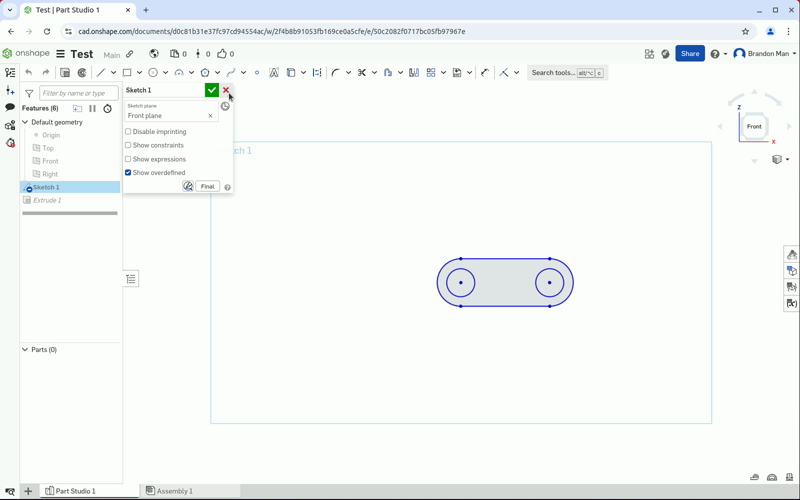
key(shift+s)
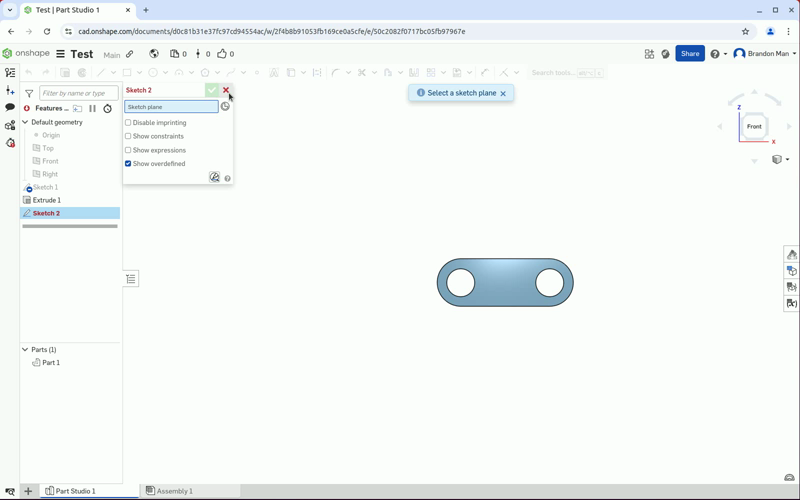
mouse_move(73, 163)
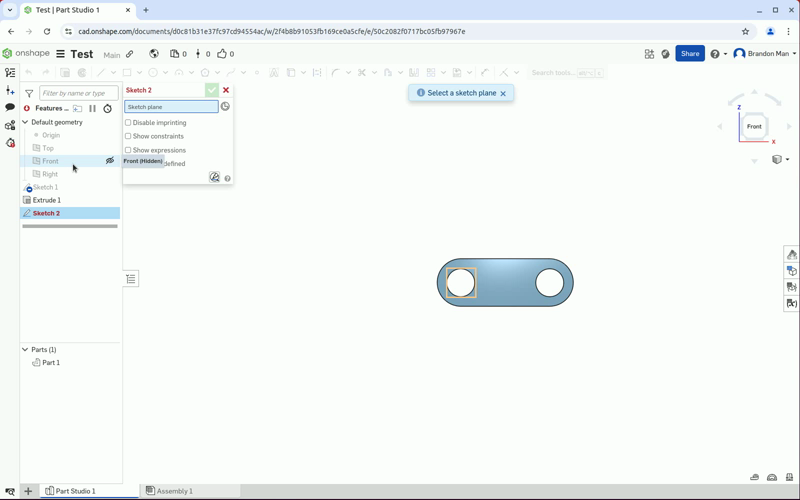
click(73, 163)
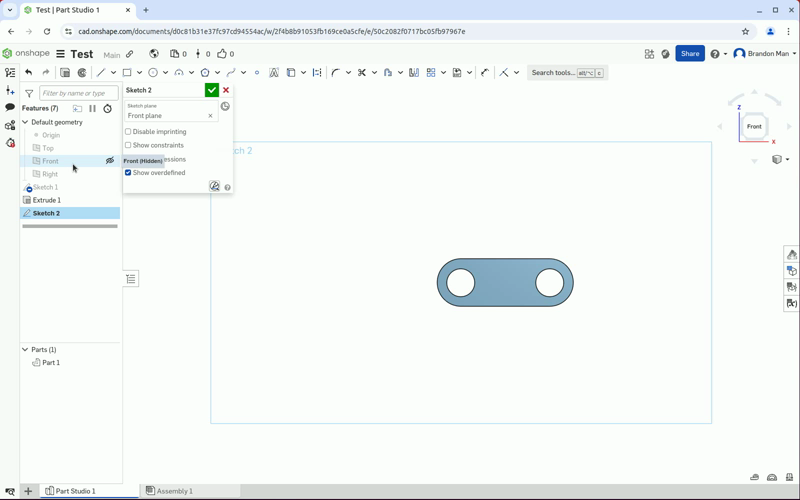
mouse_move(73, 352)
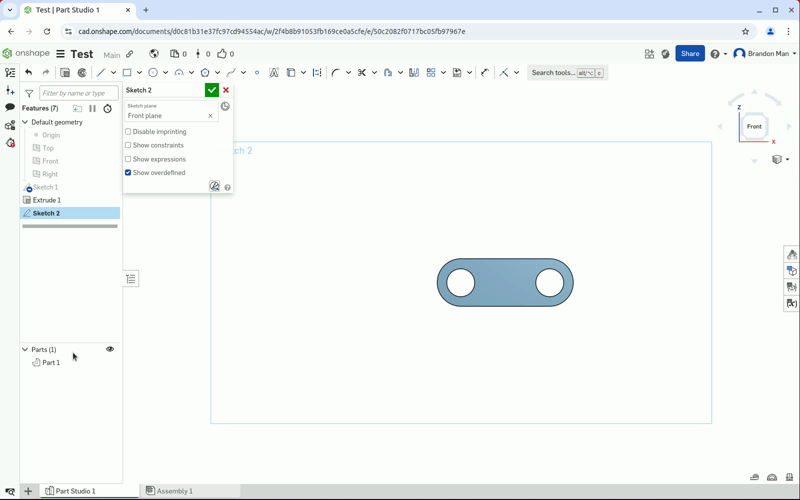
key(y)
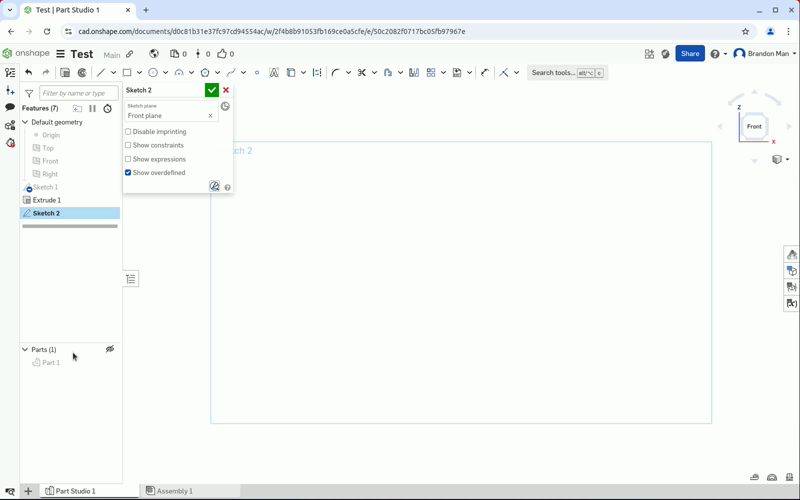
key(c)
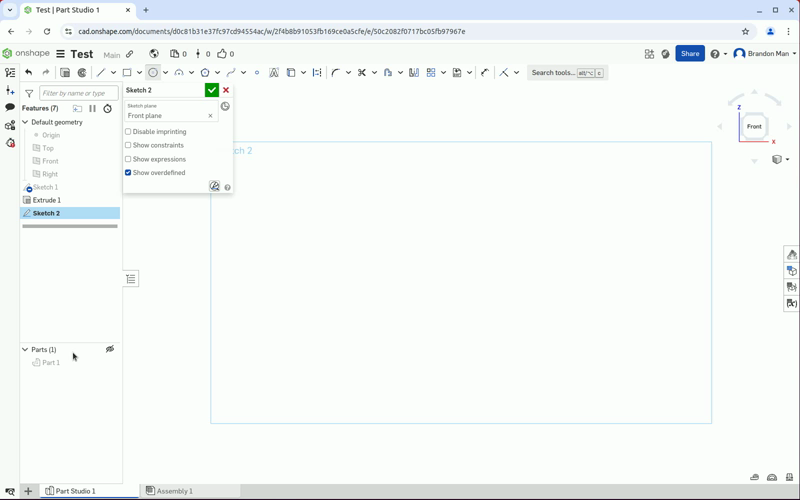
key_down(shift)
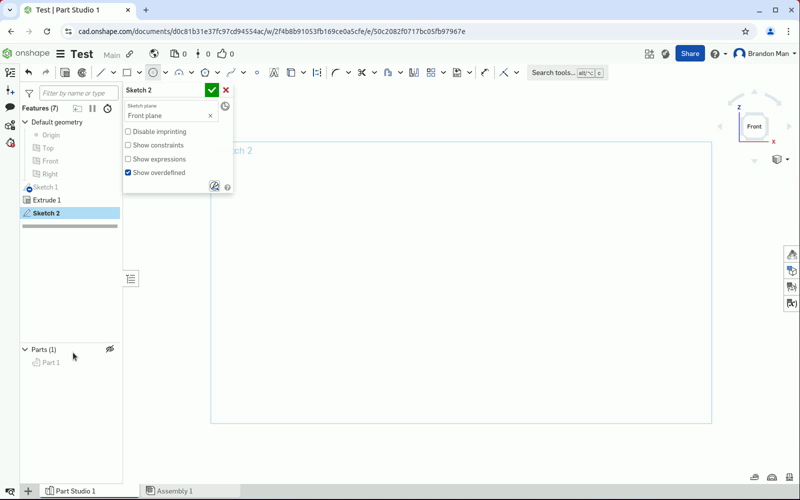
mouse_move(461, 282)
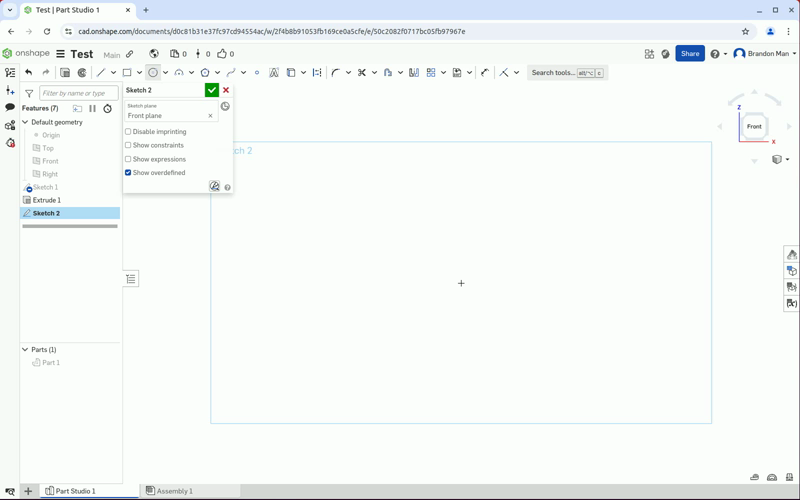
click(461, 282)
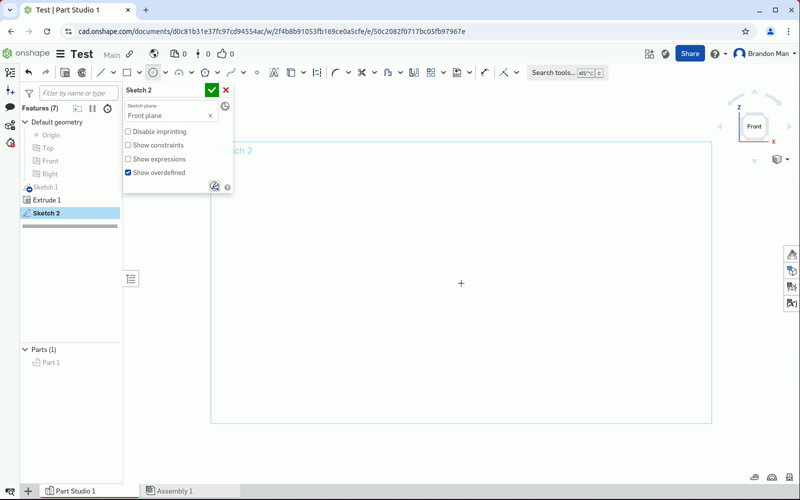
key_up(shift)
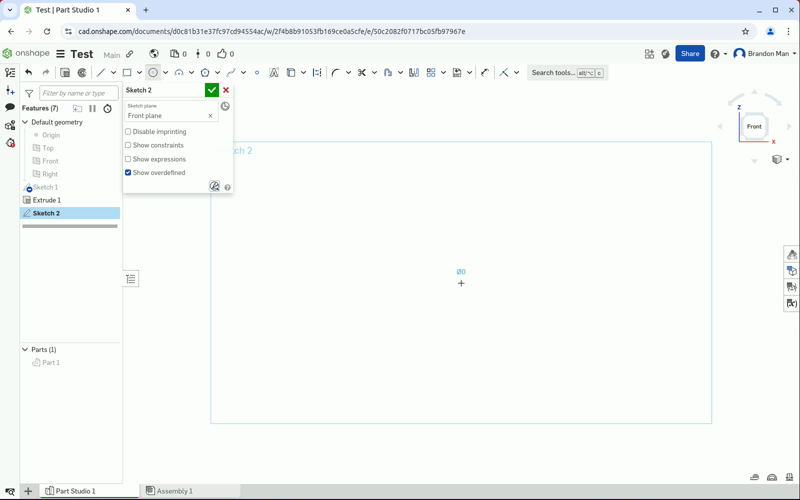
mouse_move(467, 282)
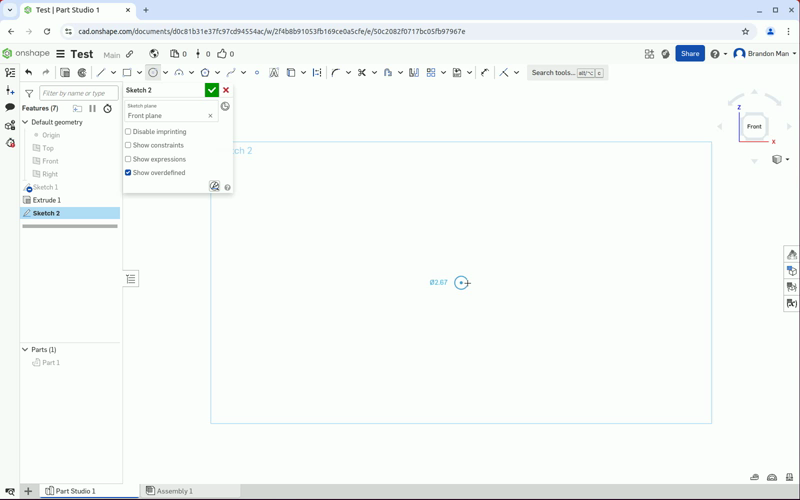
click(467, 282)
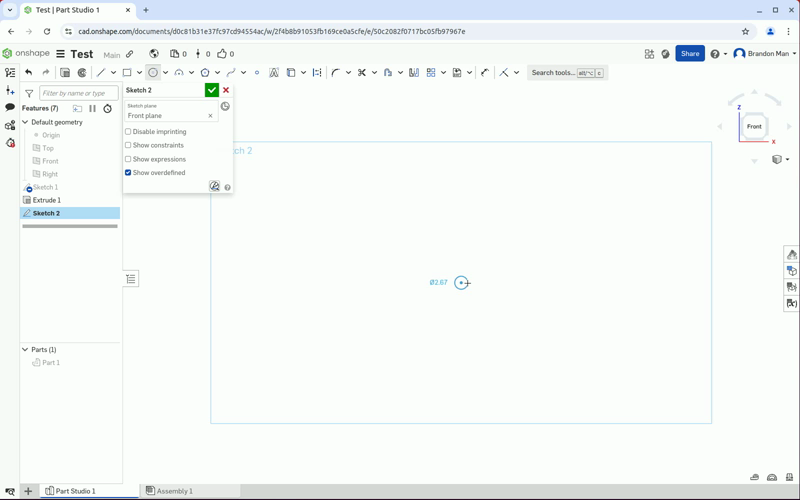
key(esc)
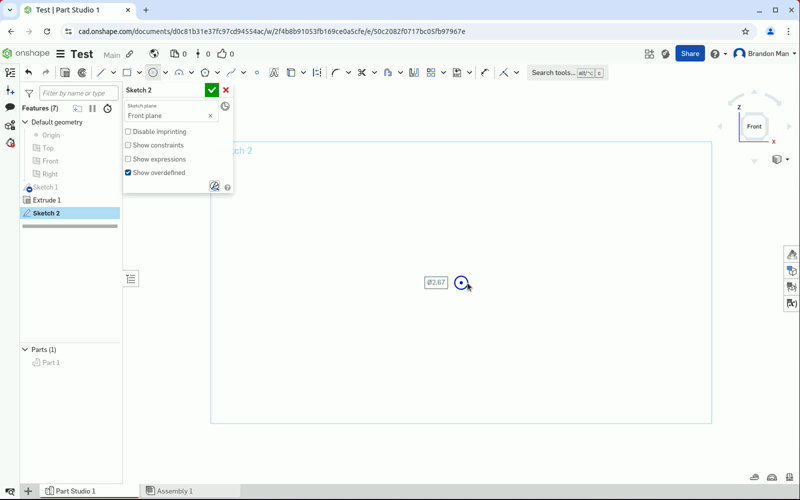
mouse_move(459, 277)
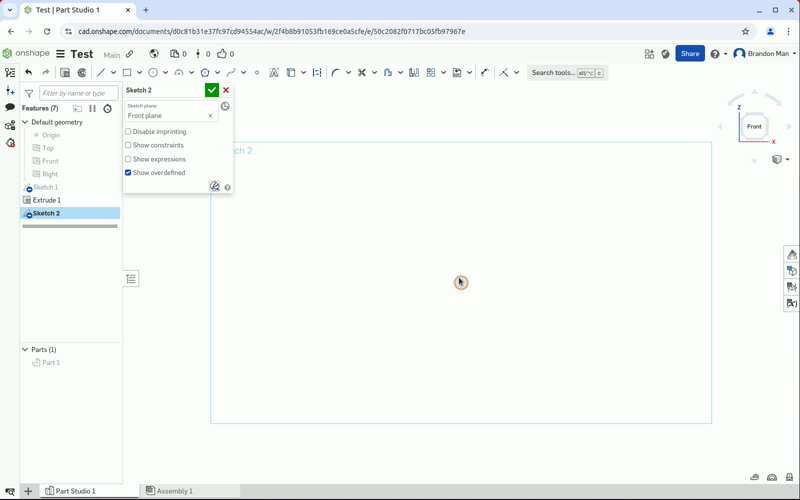
scroll(6)
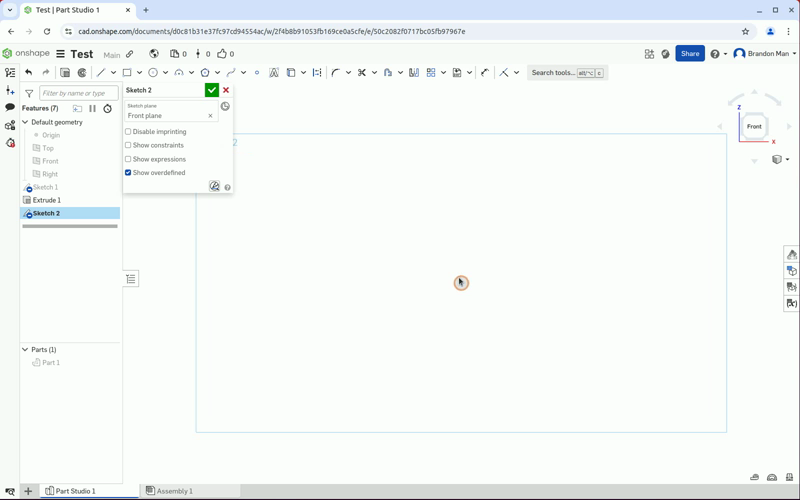
scroll(6)
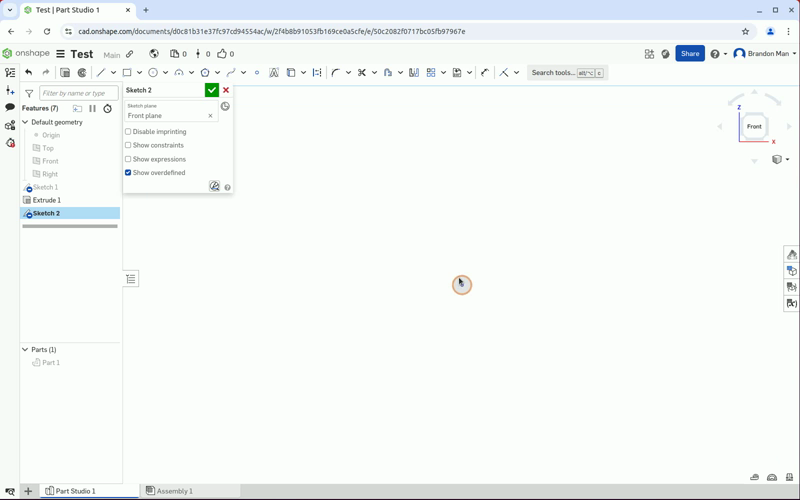
scroll(6)
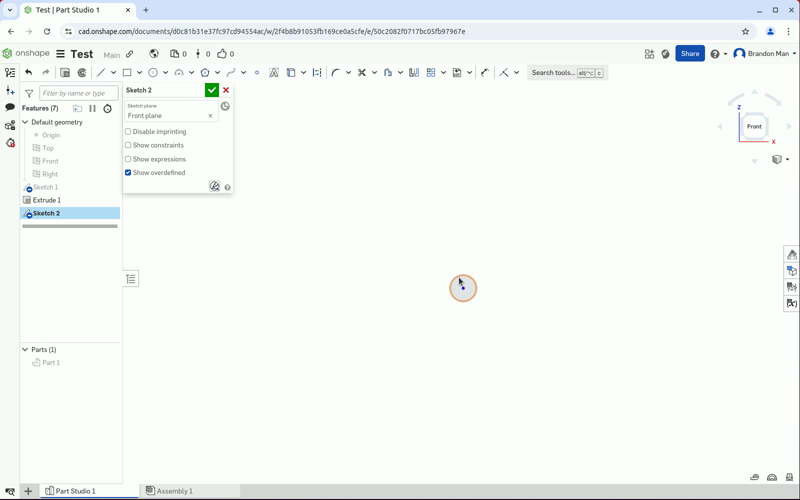
scroll(6)
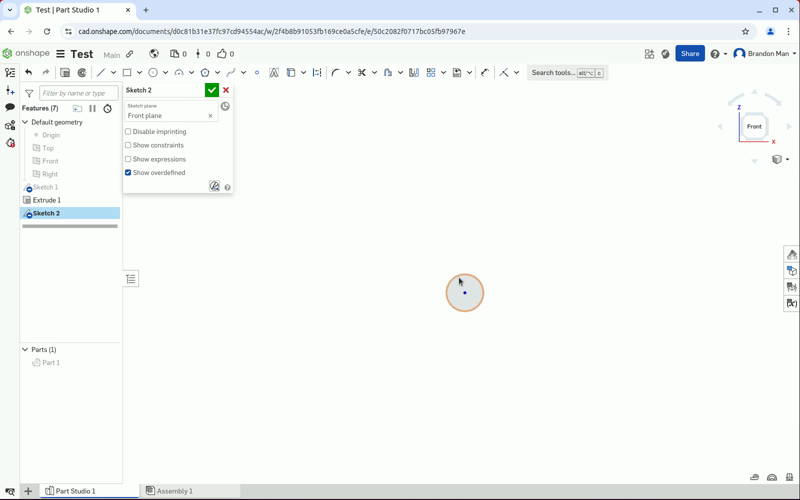
scroll(6)
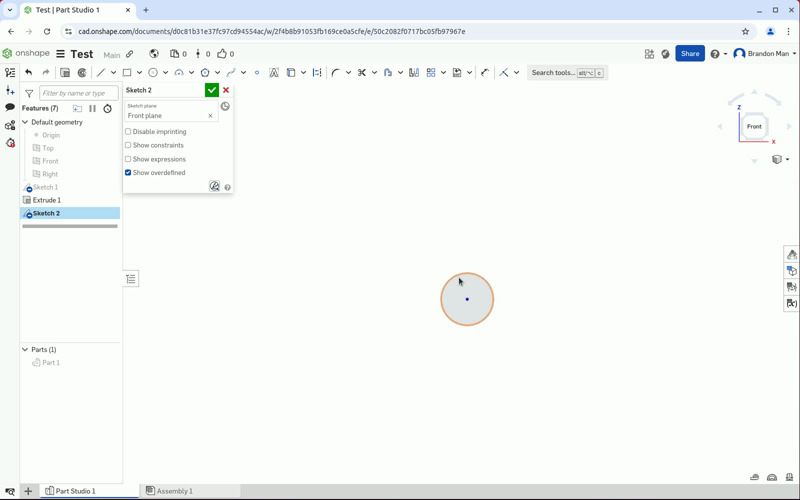
scroll(6)
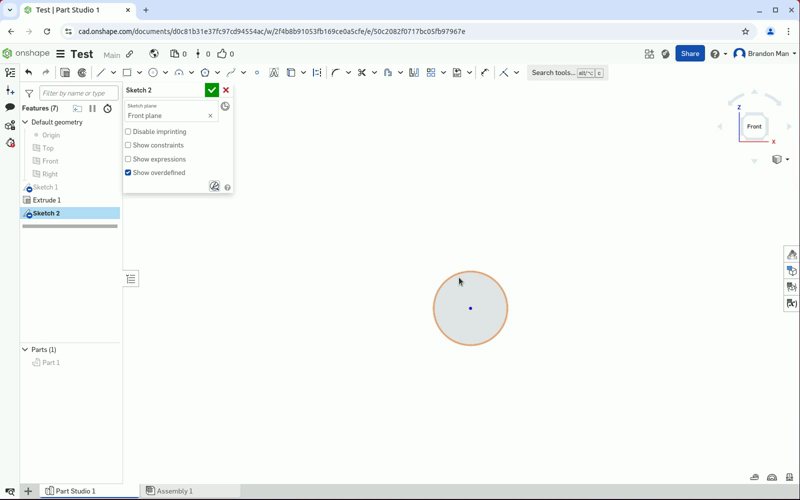
scroll(6)
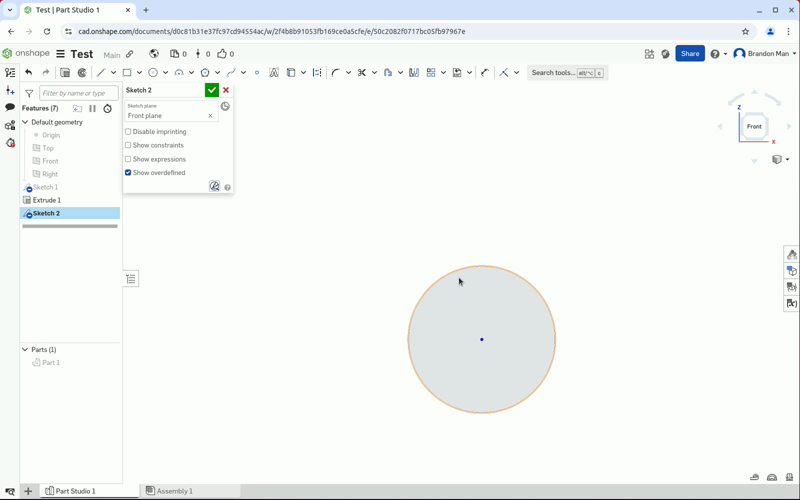
click(459, 277)
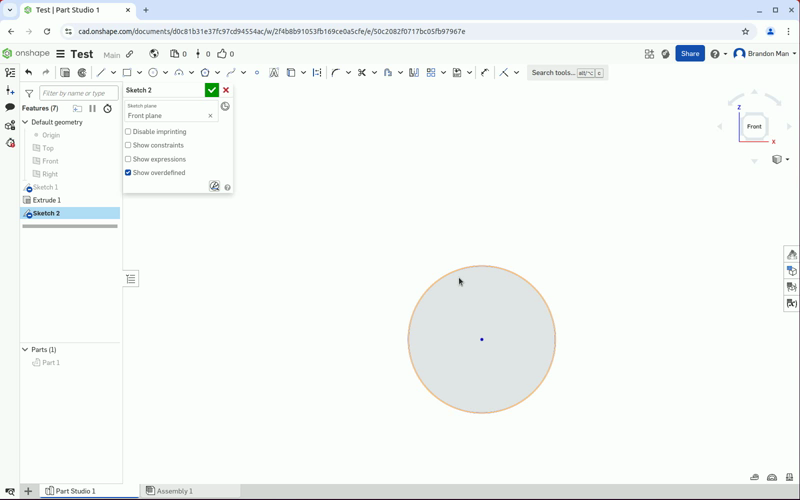
scroll(-6)
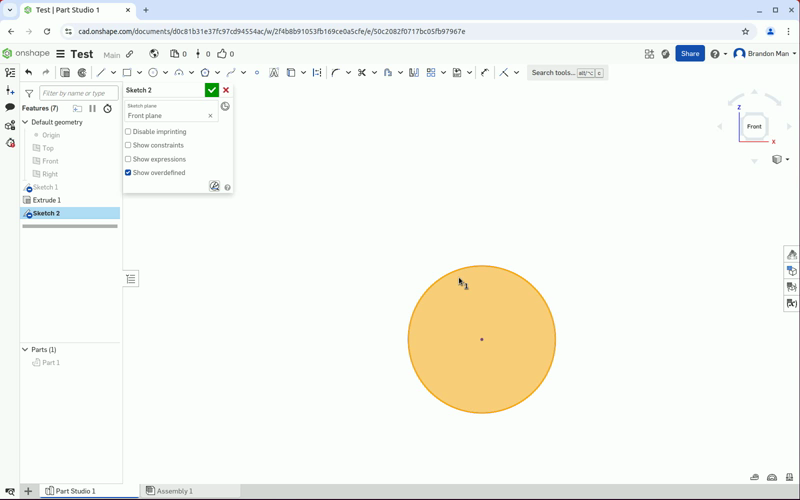
scroll(-6)
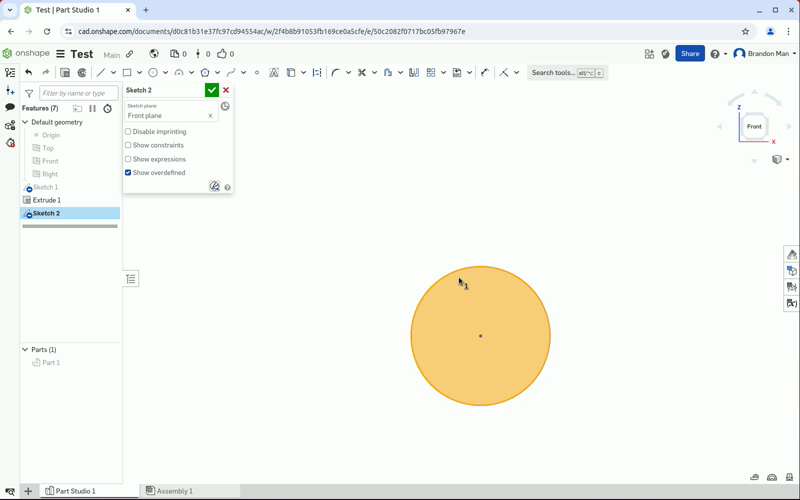
scroll(-6)
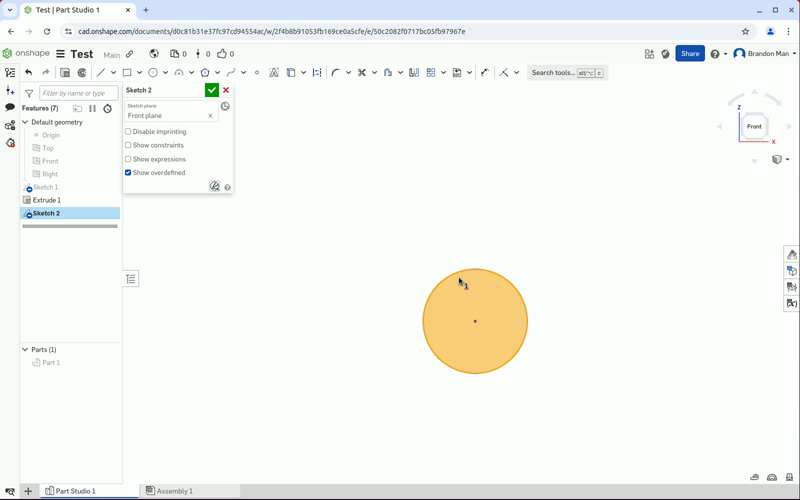
scroll(-6)
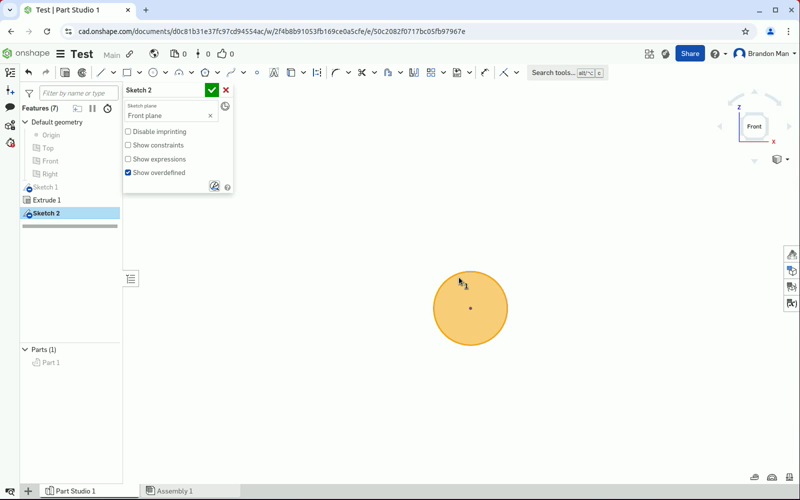
scroll(-6)
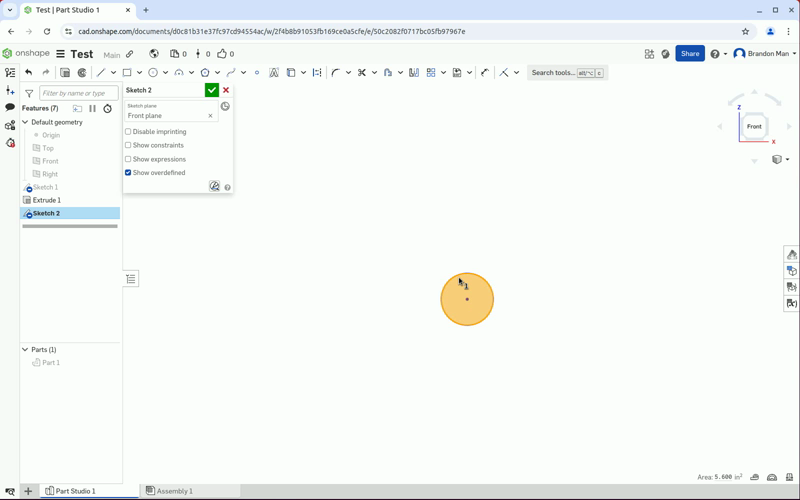
scroll(-6)
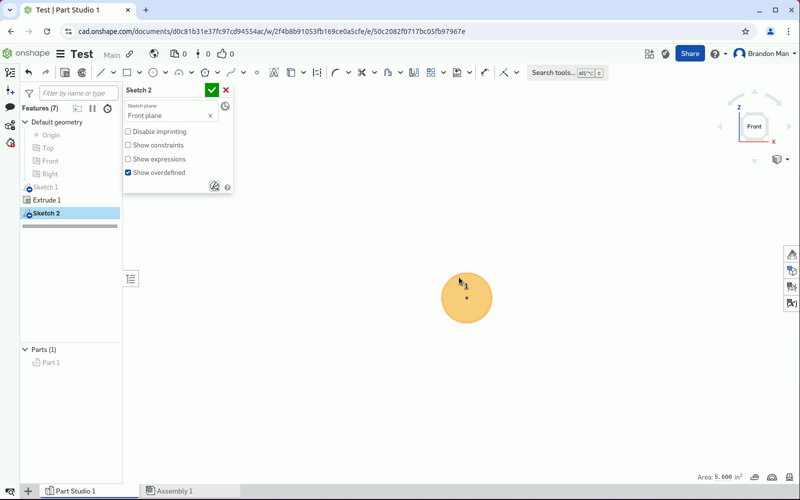
scroll(-6)
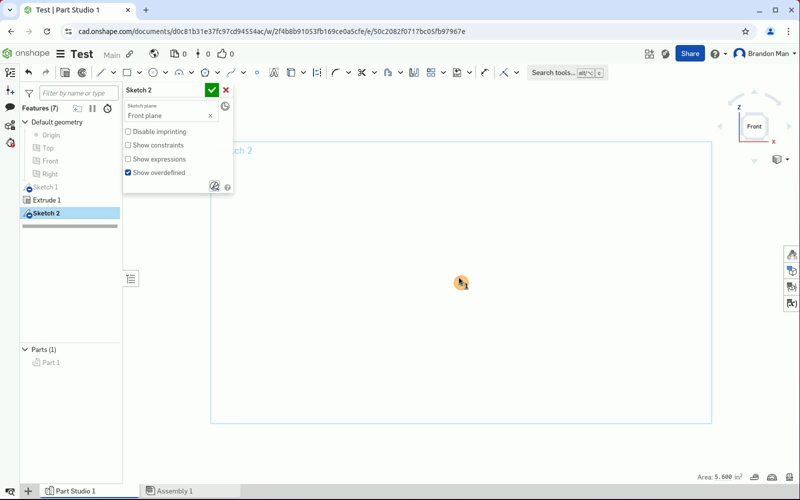
mouse_move(73, 352)
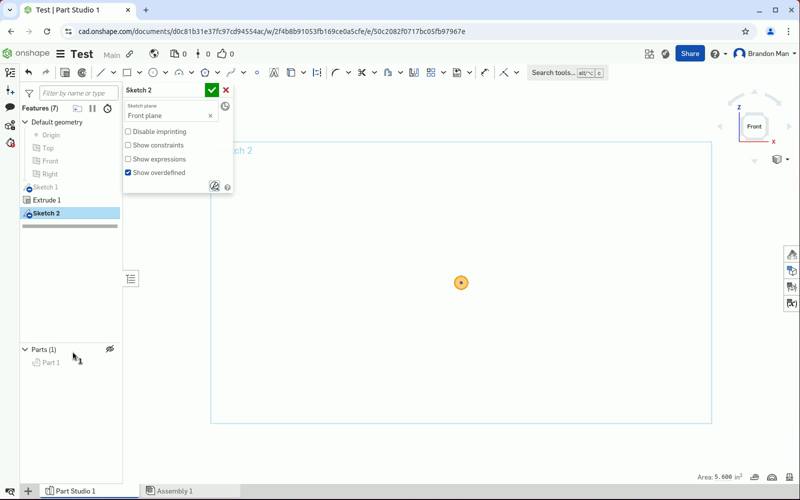
key(shift+y)
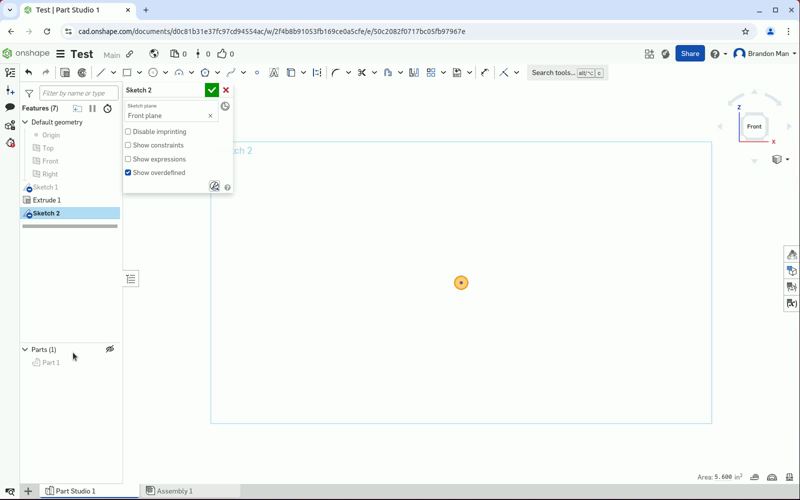
key(shift+e)
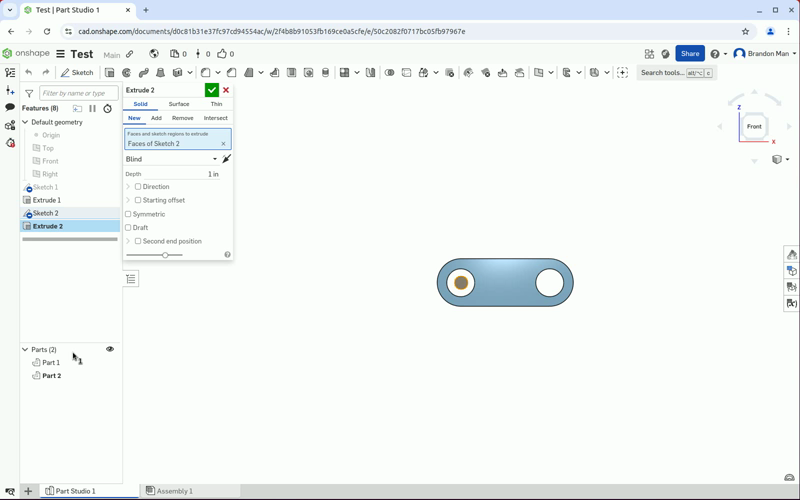
mouse_move(143, 106)
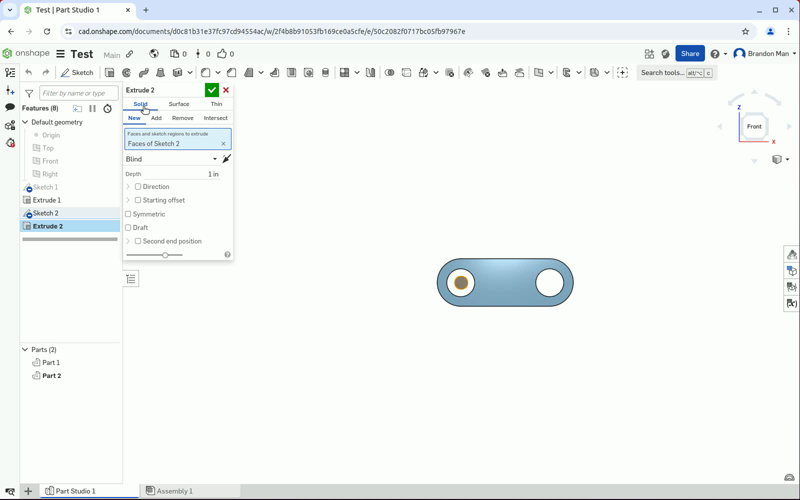
click(143, 106)
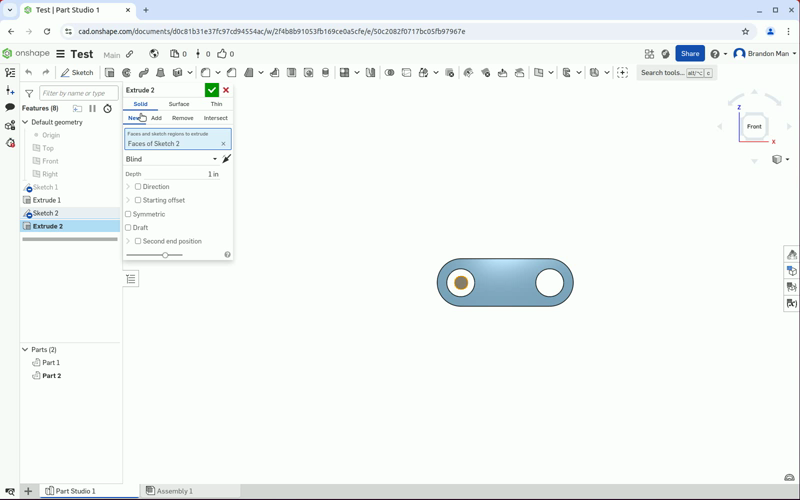
mouse_move(137, 120)
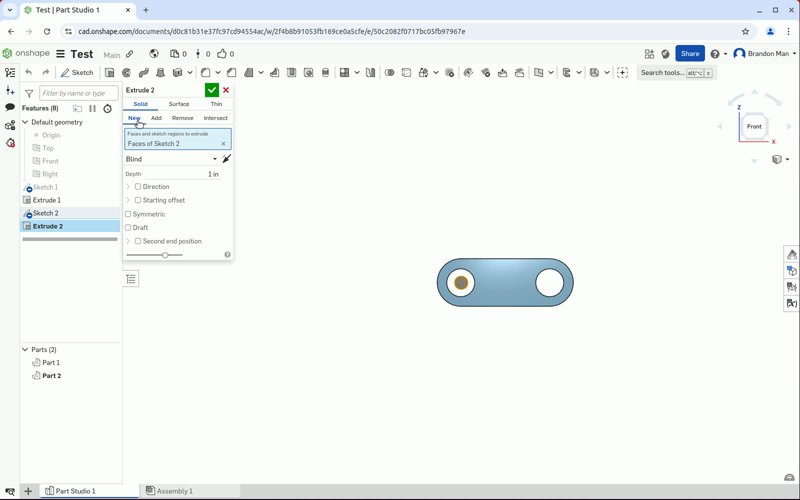
click(137, 120)
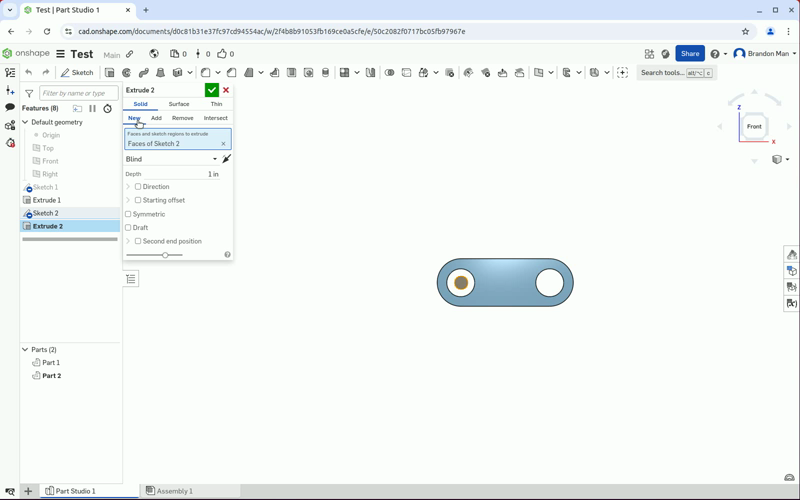
key(tab, 4)
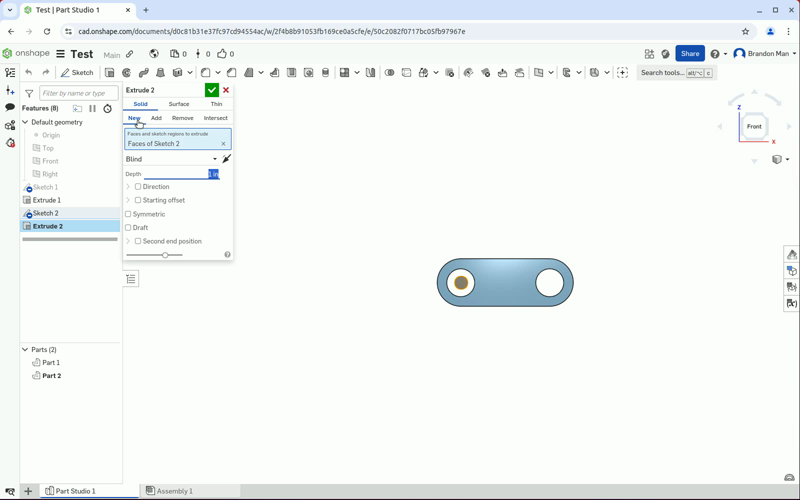
text(6.018)
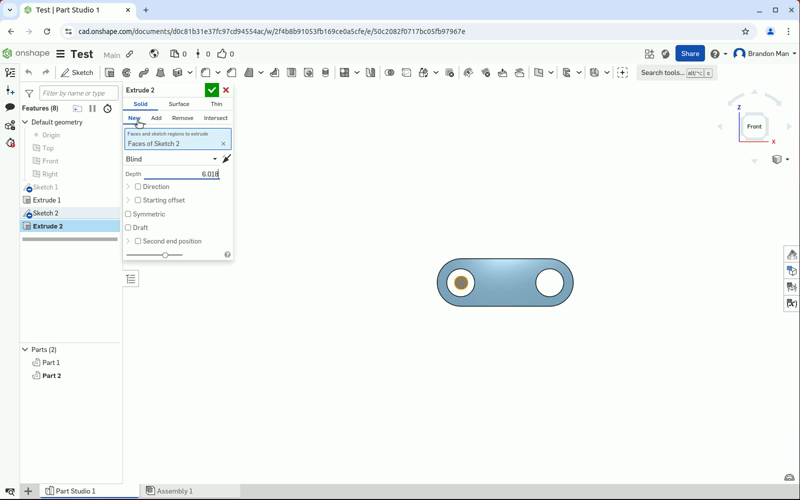
key(enter)
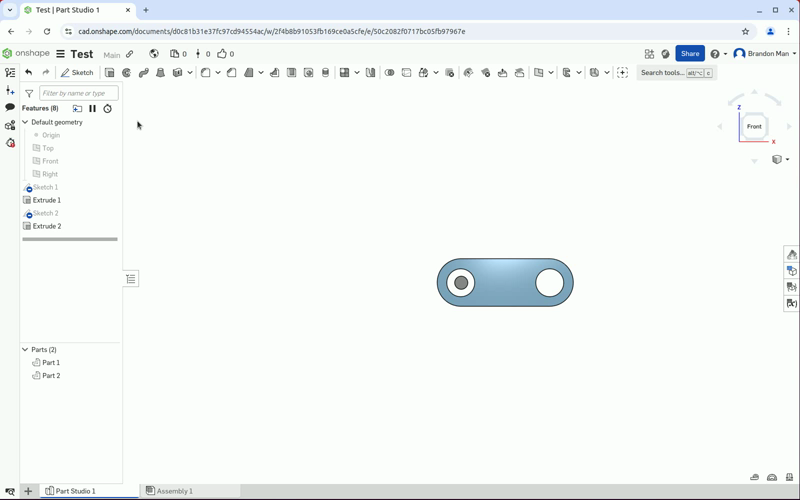
key(shift+h)
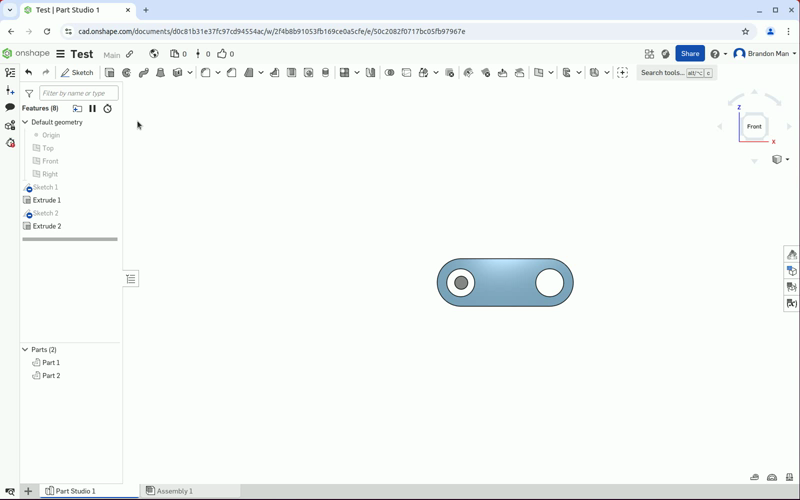
key(shift+h)
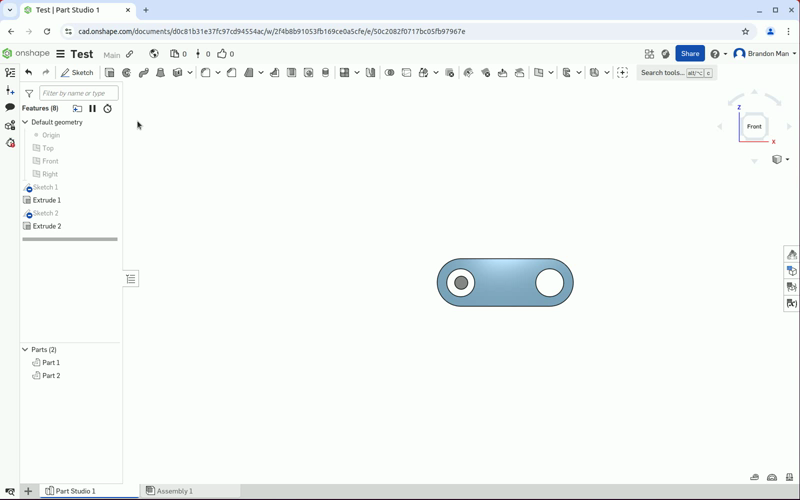
mouse_move(73, 189)
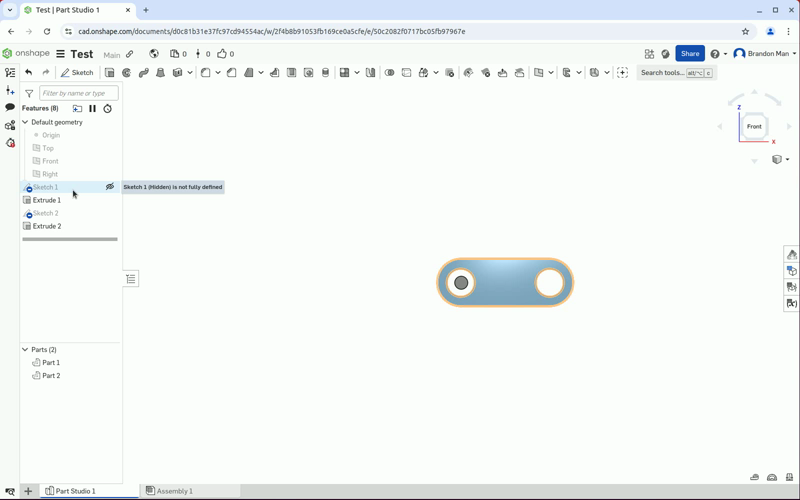
click(73, 189)
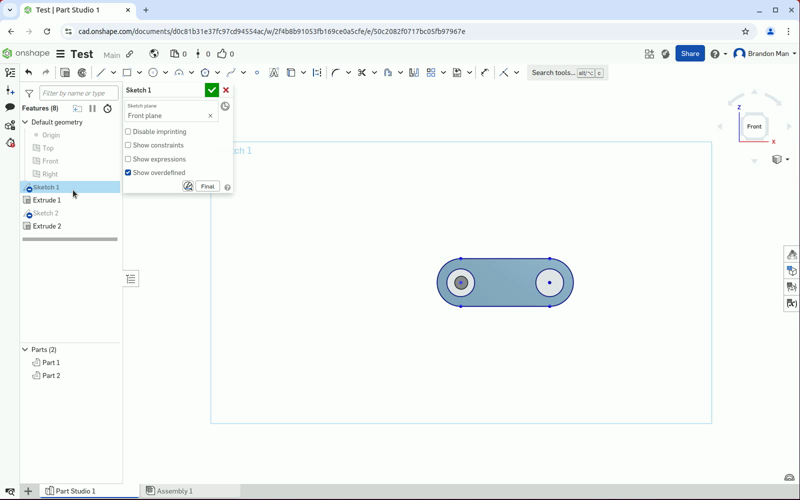
mouse_move(229, 92)
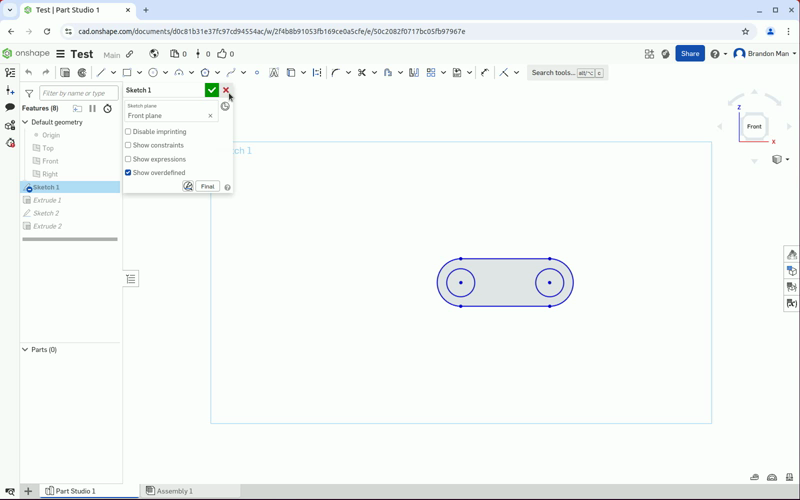
click(229, 92)
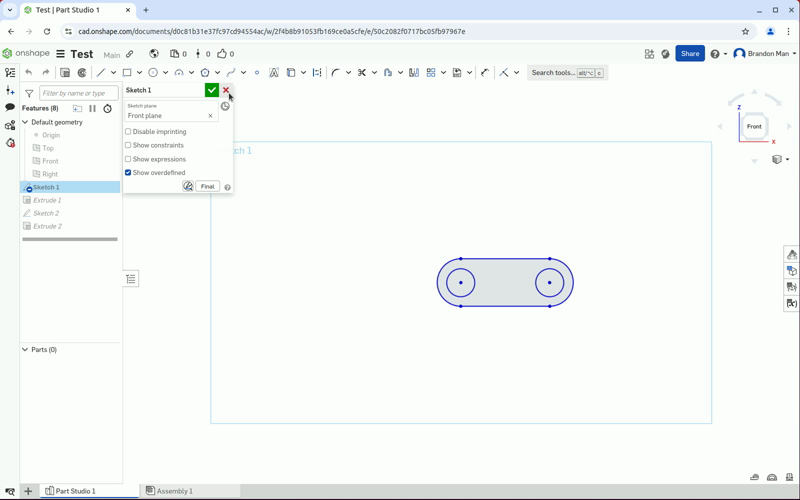
key(shift+s)
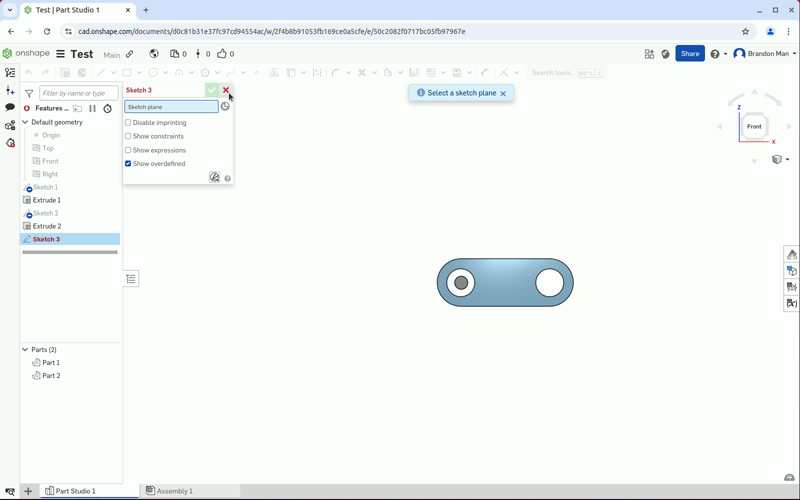
mouse_move(73, 163)
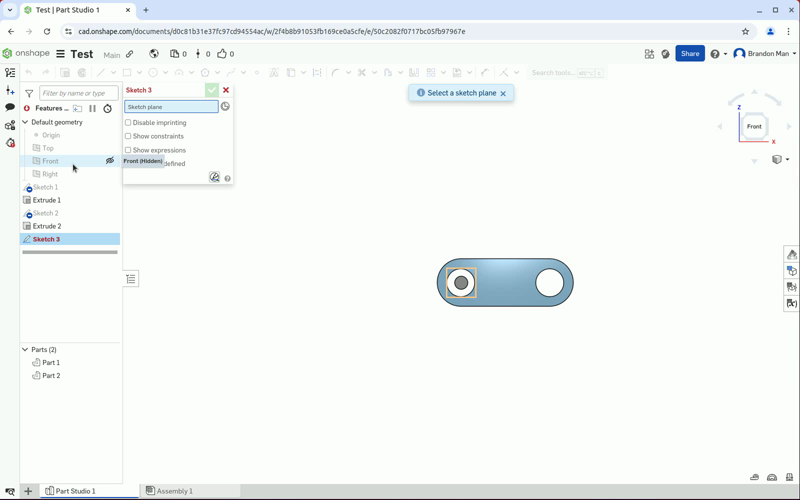
click(73, 163)
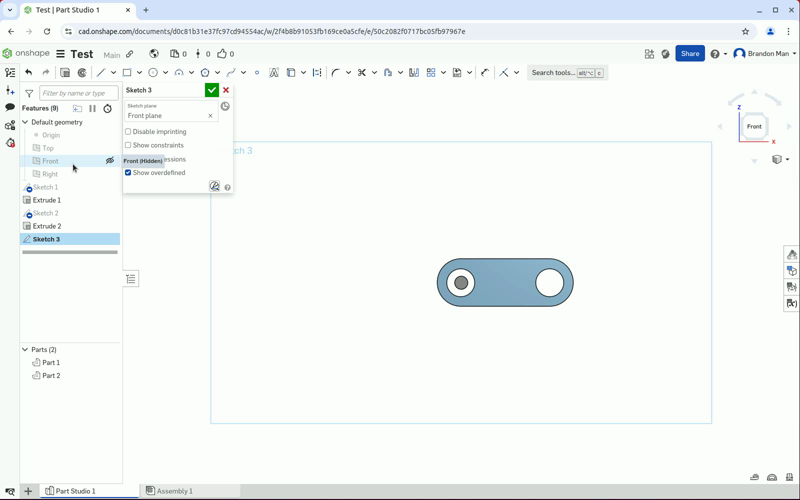
mouse_move(73, 352)
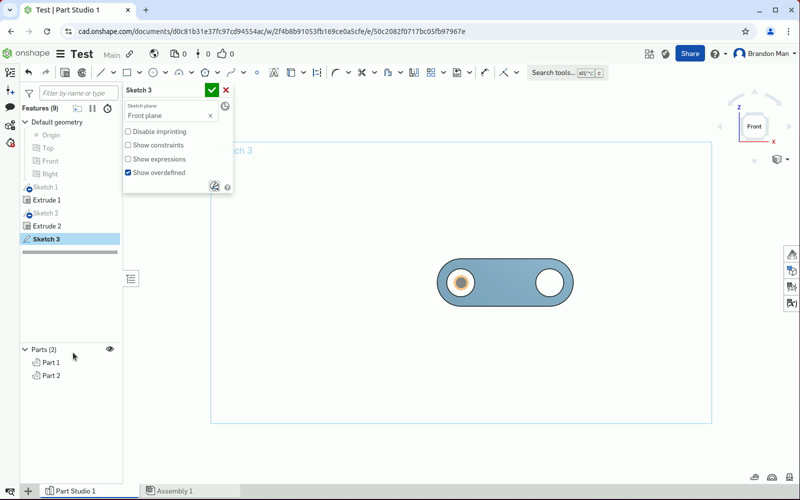
key(y)
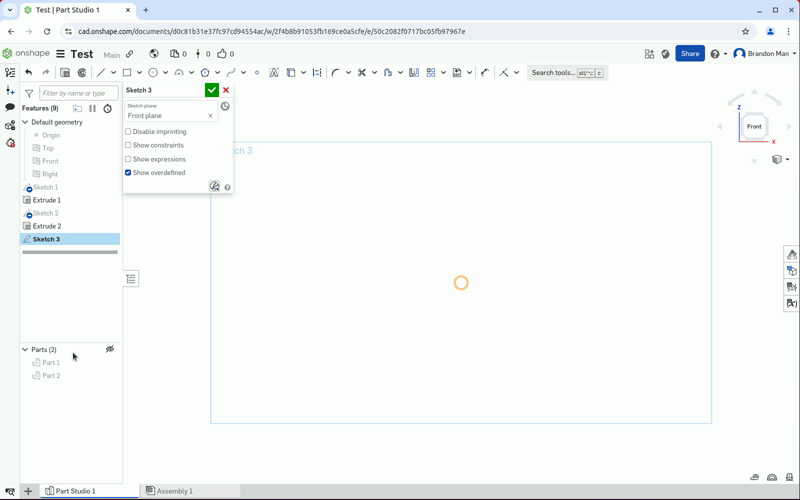
key(c)
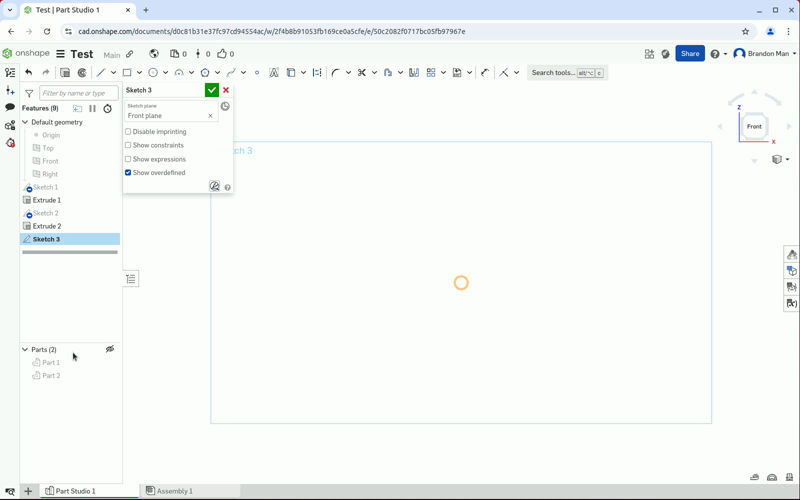
key_down(shift)
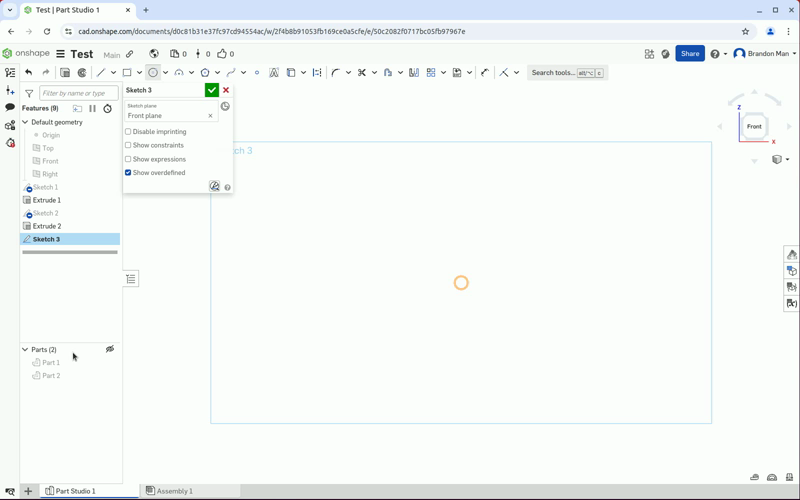
mouse_move(550, 282)
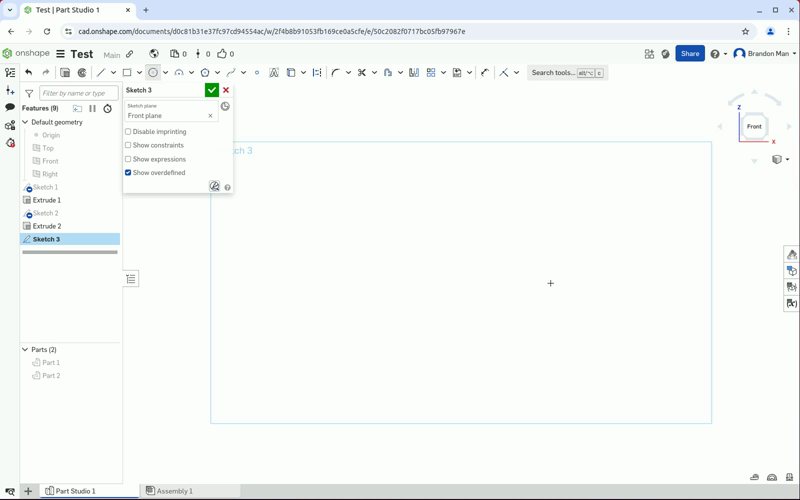
click(550, 282)
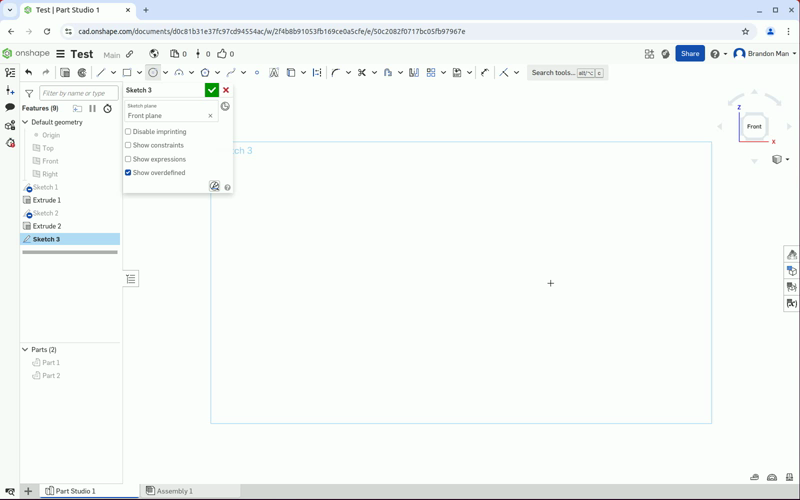
key_up(shift)
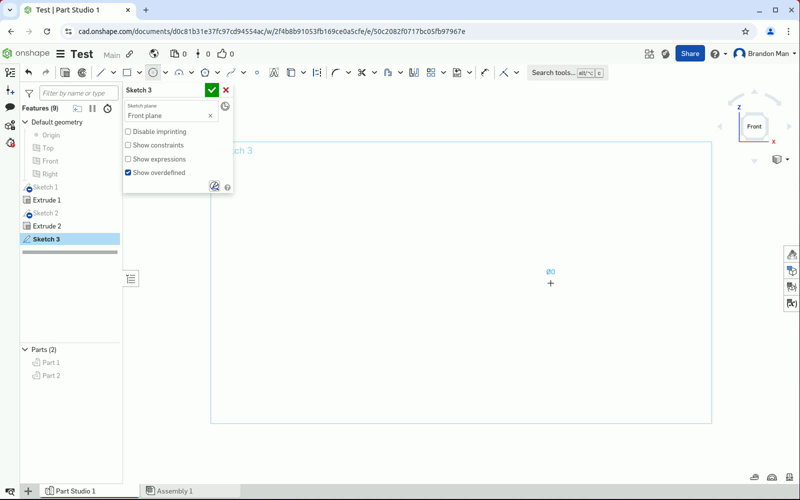
mouse_move(556, 282)
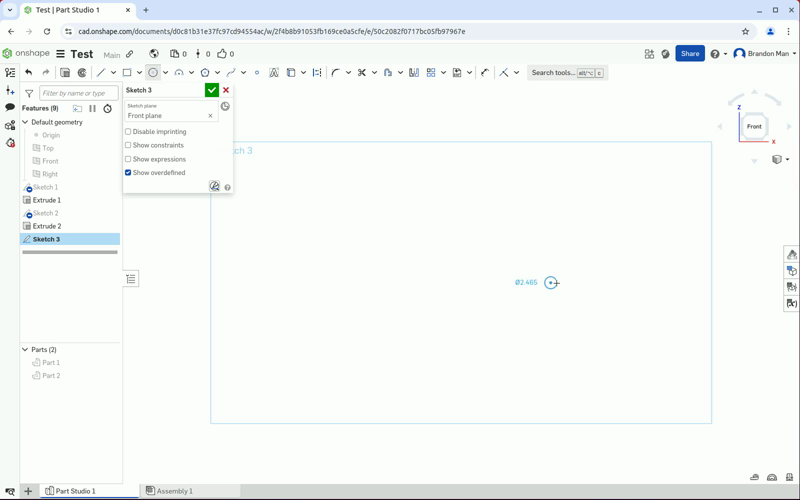
click(556, 282)
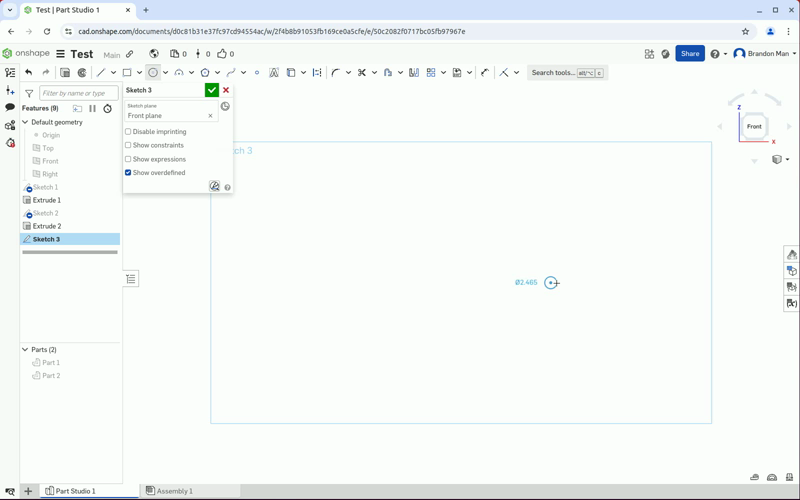
key(esc)
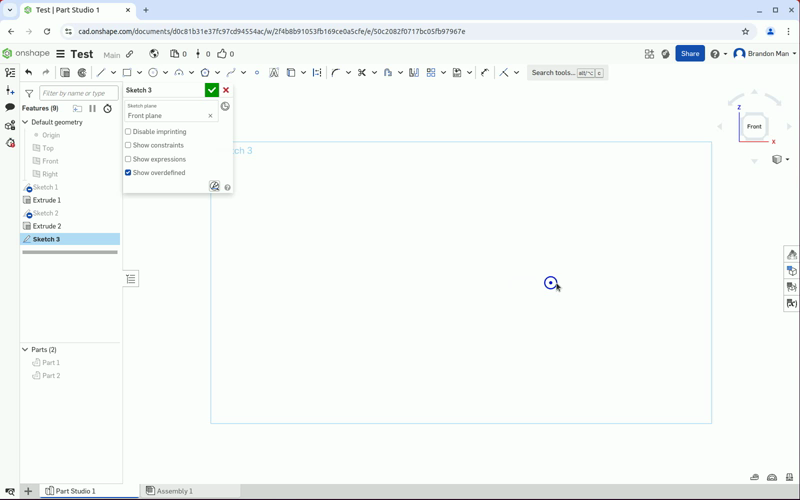
mouse_move(554, 280)
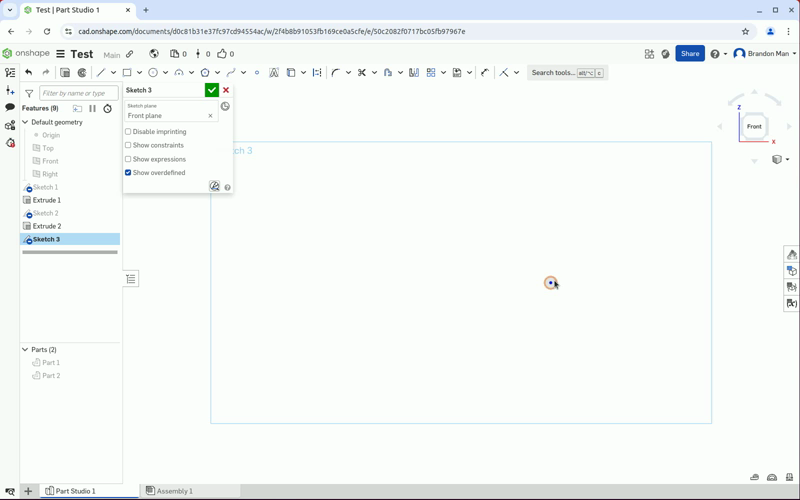
scroll(6)
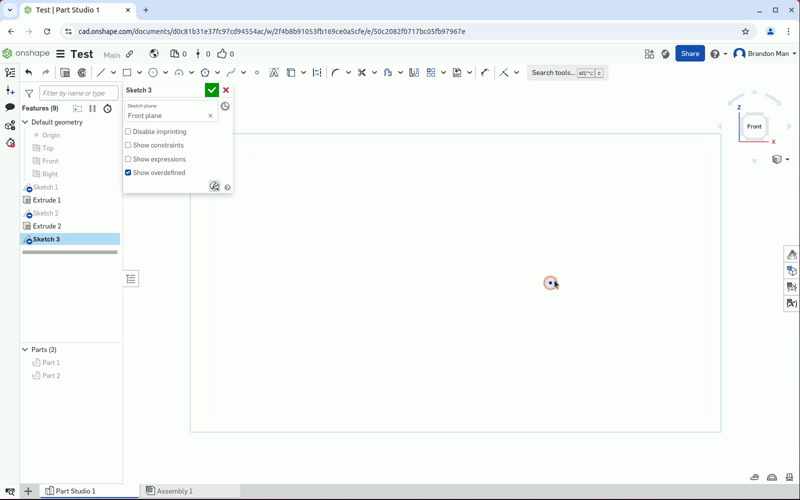
scroll(6)
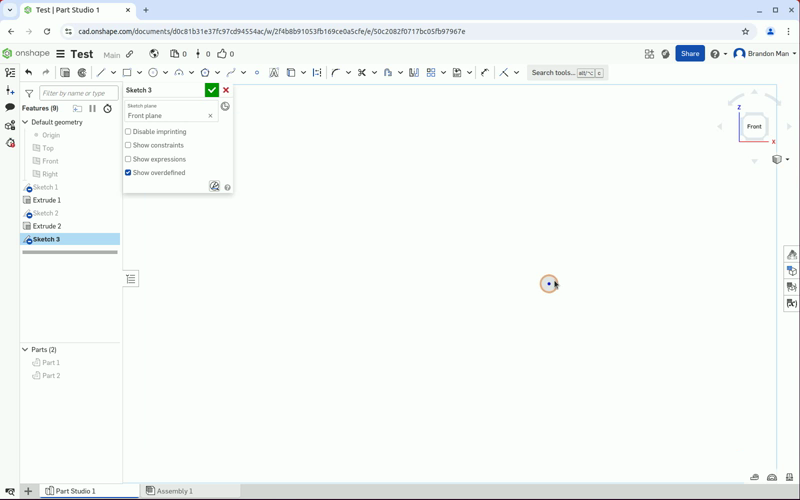
scroll(6)
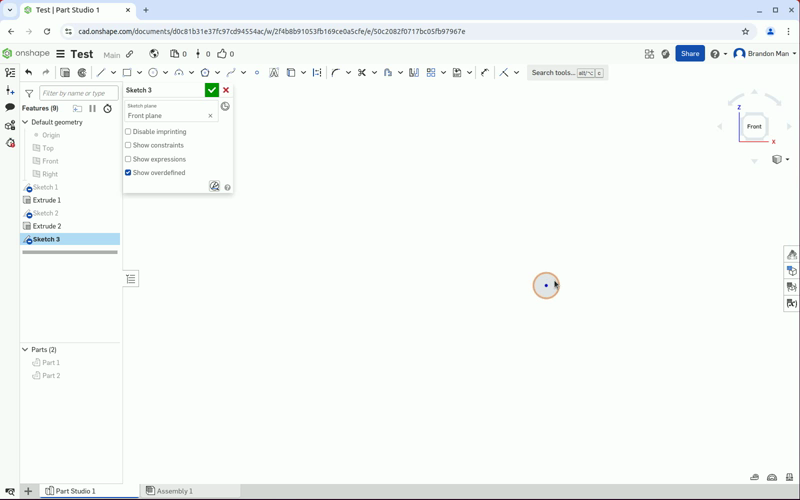
scroll(6)
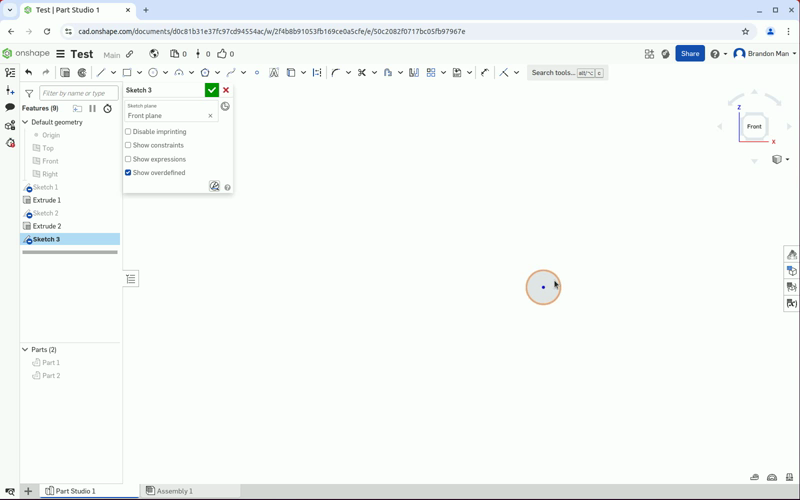
scroll(6)
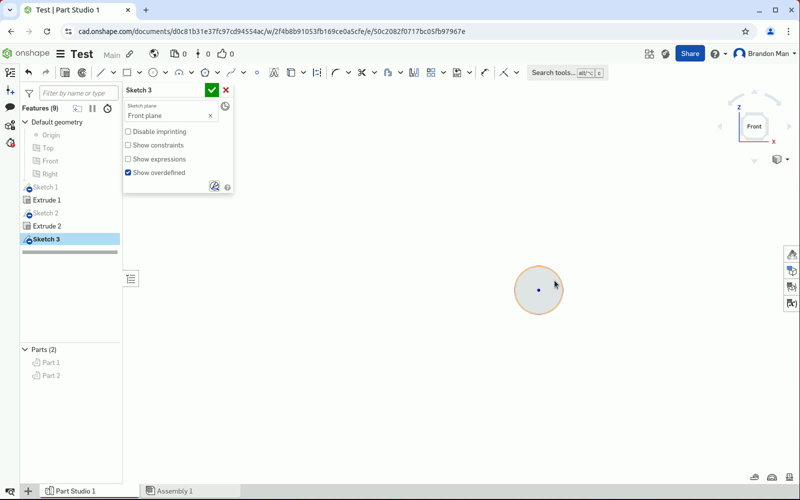
scroll(6)
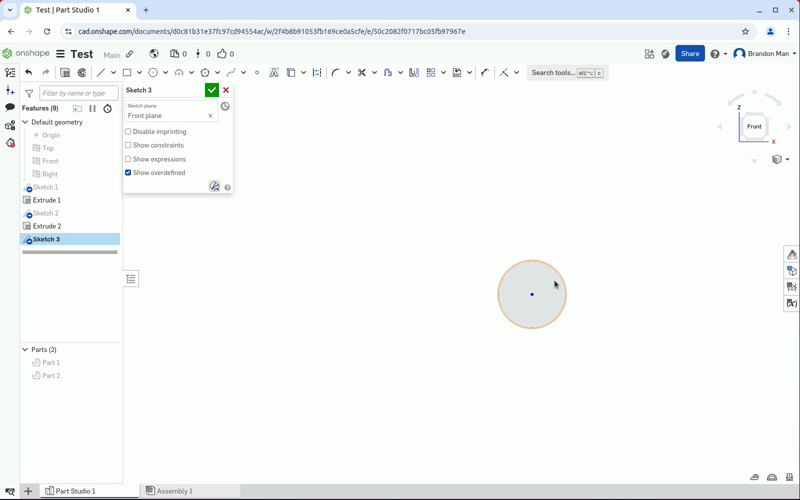
scroll(6)
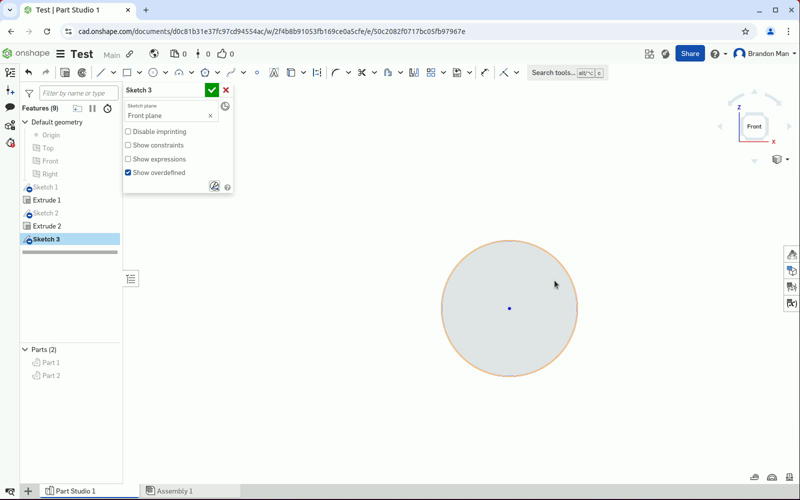
click(554, 280)
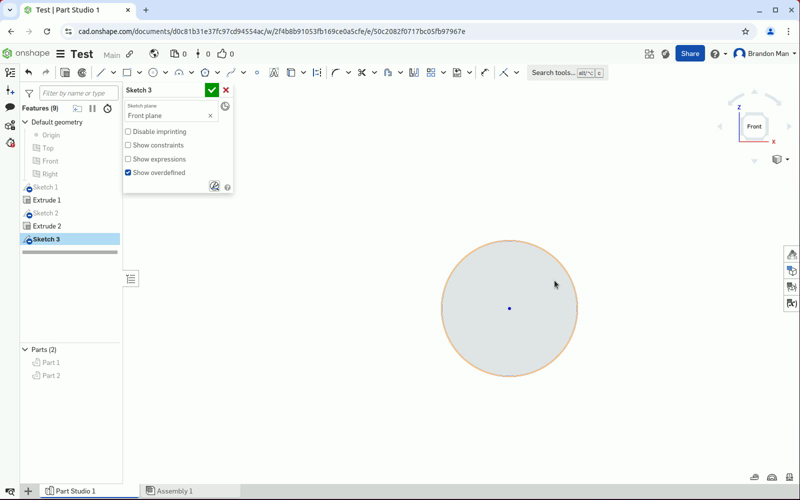
scroll(-6)
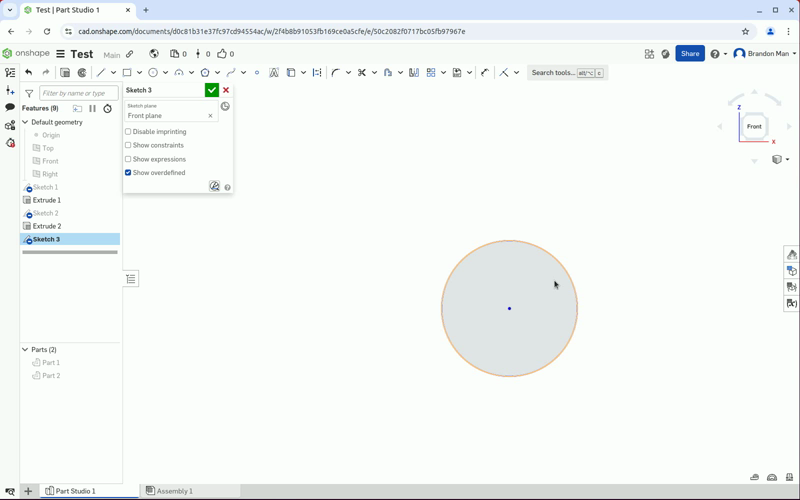
scroll(-6)
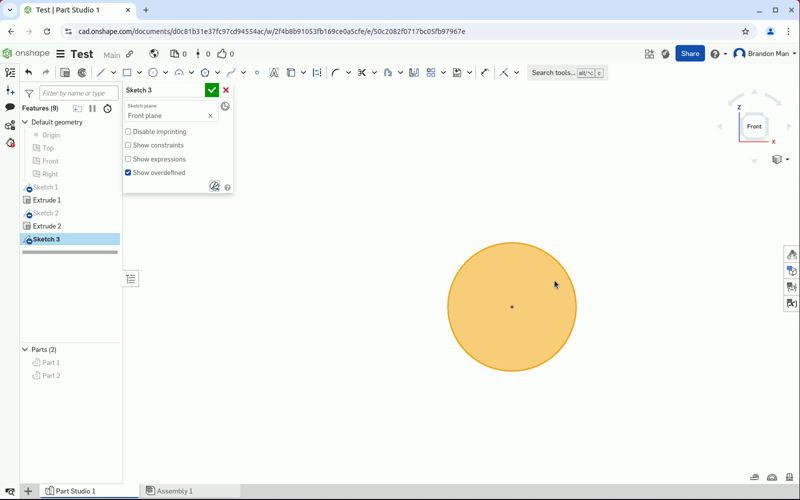
scroll(-6)
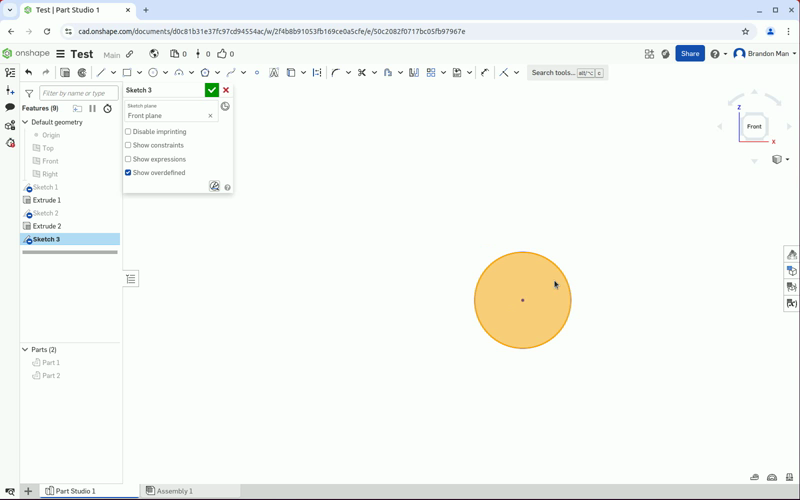
scroll(-6)
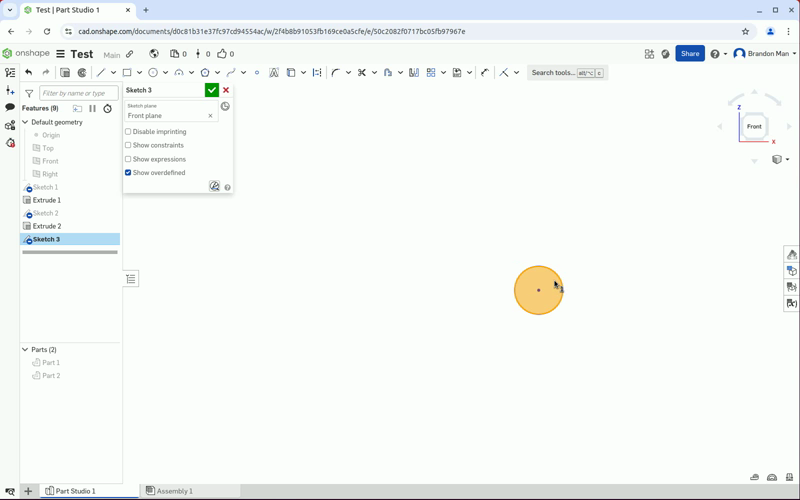
scroll(-6)
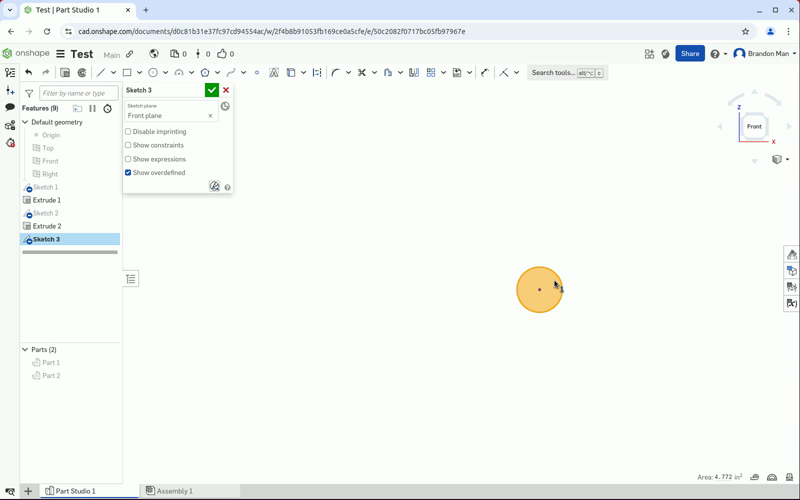
scroll(-6)
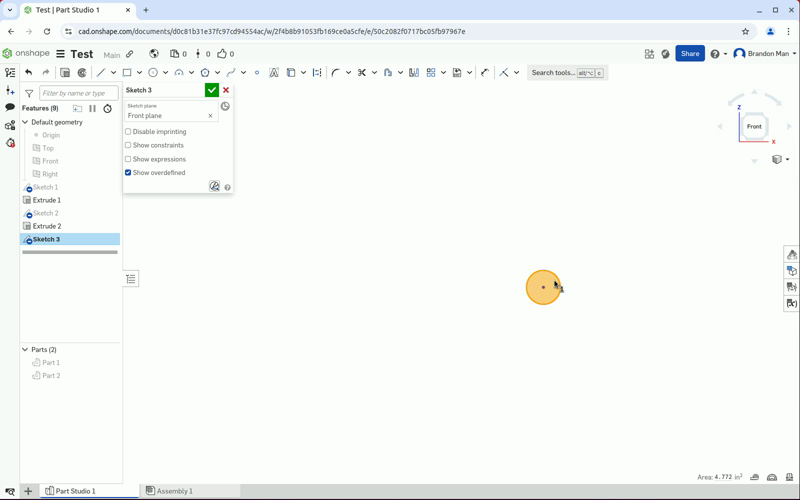
scroll(-6)
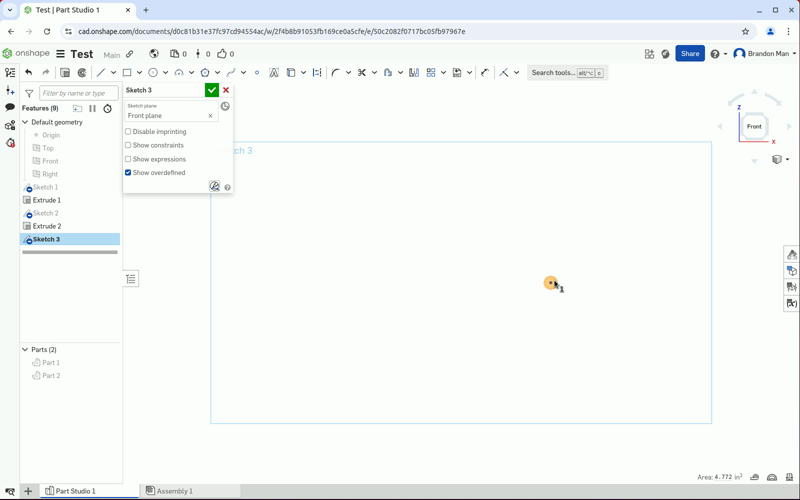
mouse_move(73, 352)
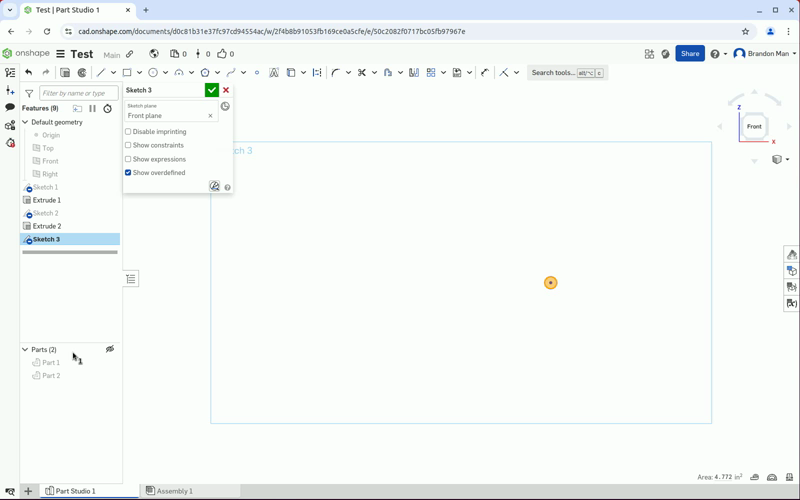
key(shift+y)
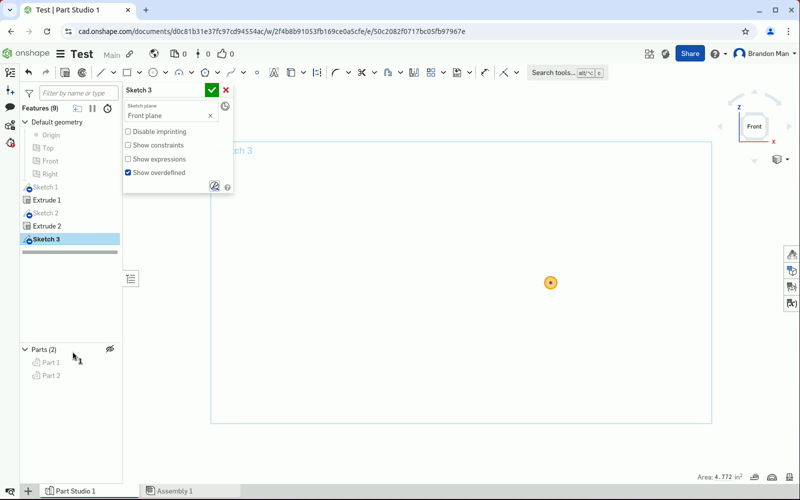
key(shift+e)
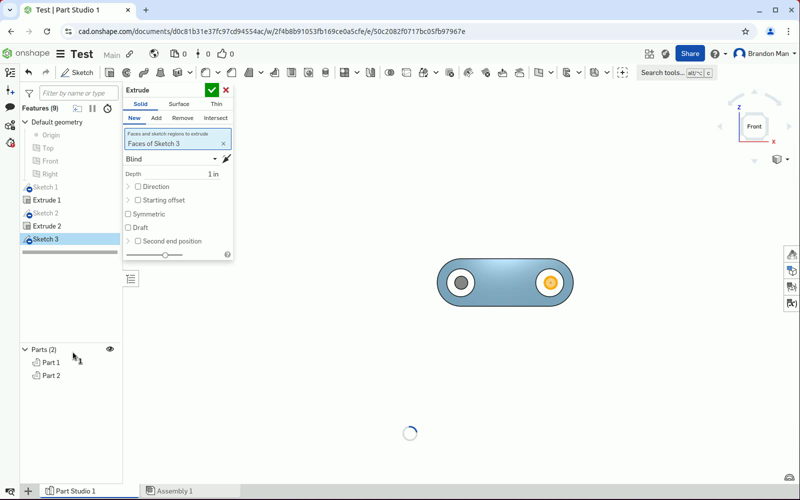
mouse_move(143, 106)
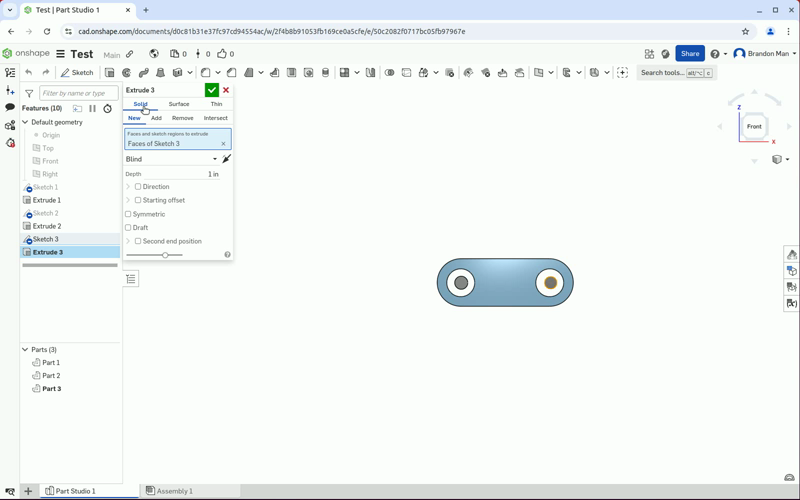
click(143, 106)
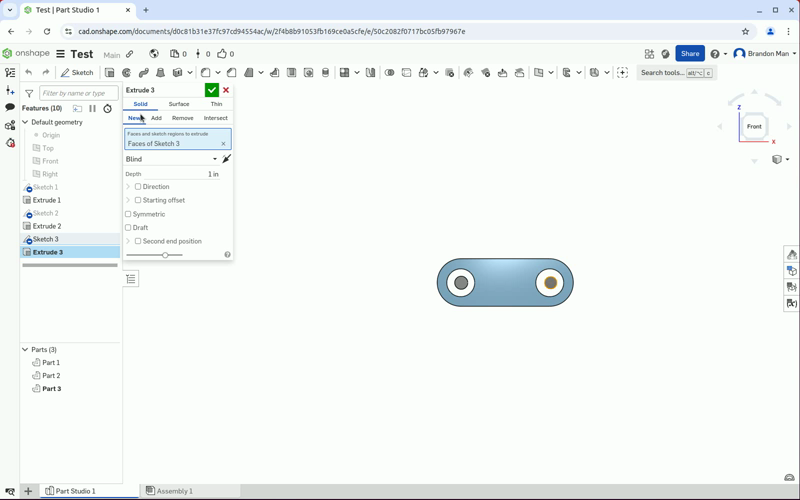
mouse_move(137, 120)
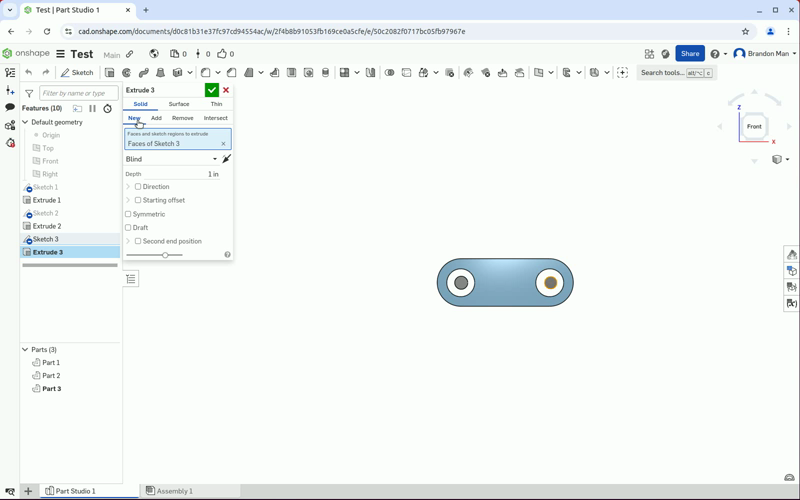
click(137, 120)
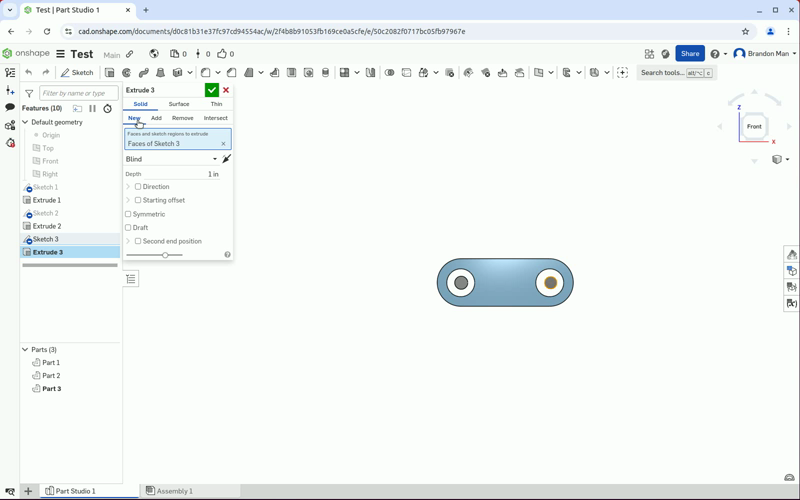
key(tab, 4)
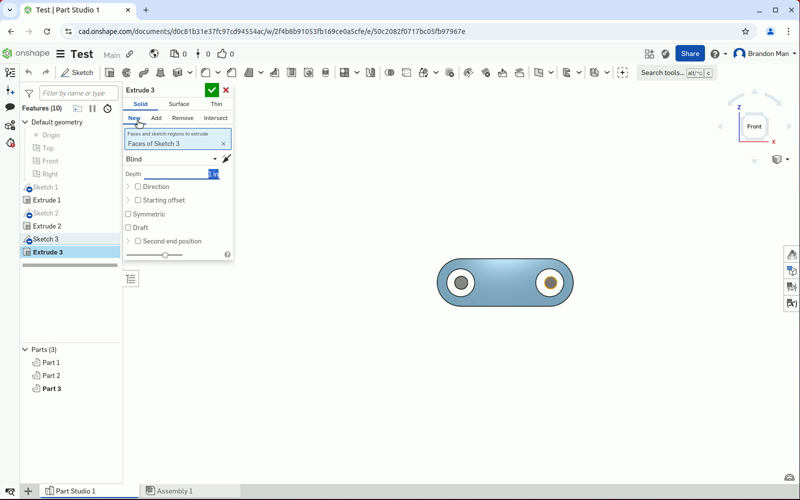
text(6.018)
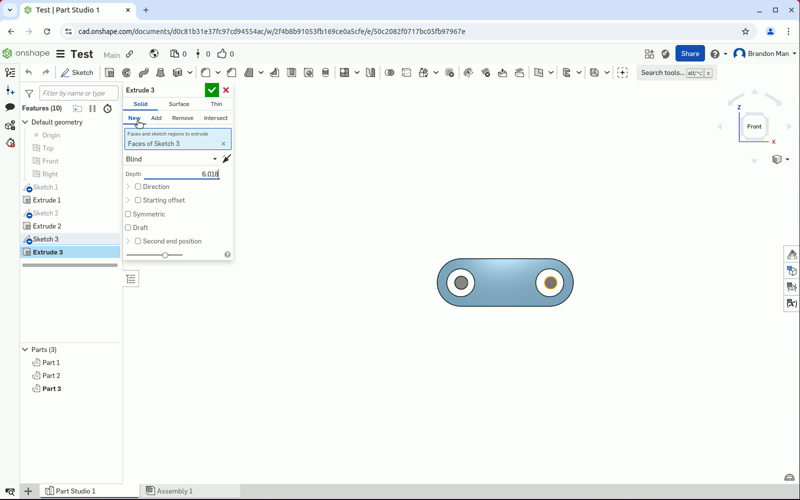
key(enter)
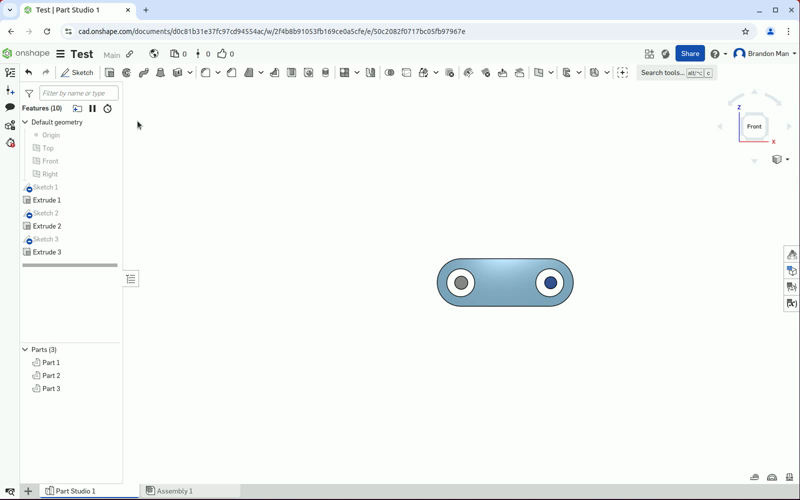
key(shift+h)
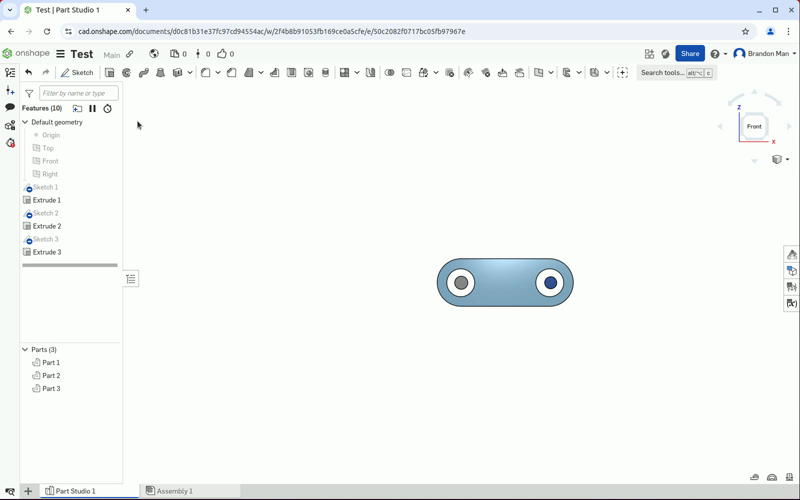
key(shift+h)
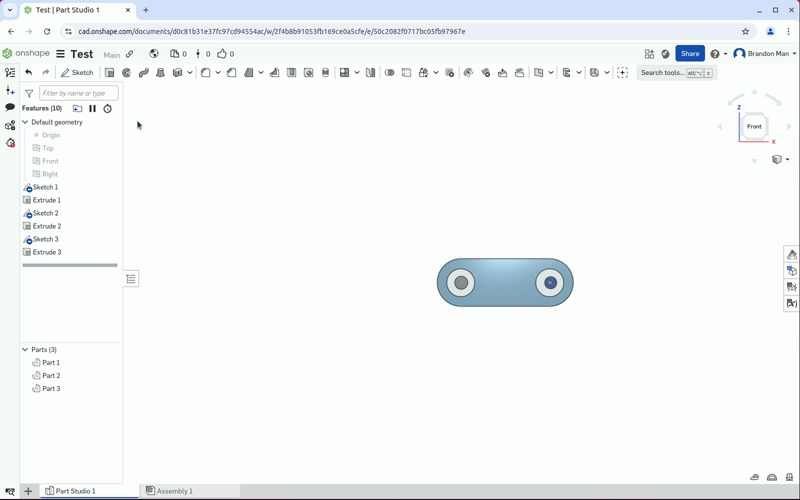
key(shift+7)
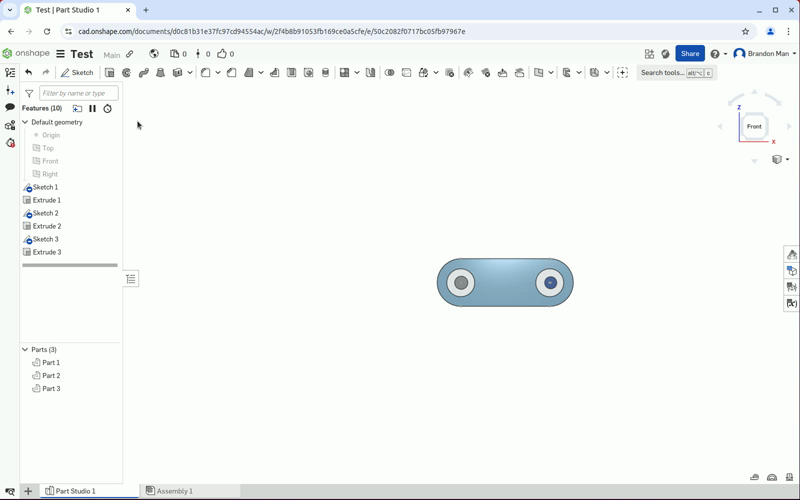
key(left, 2)
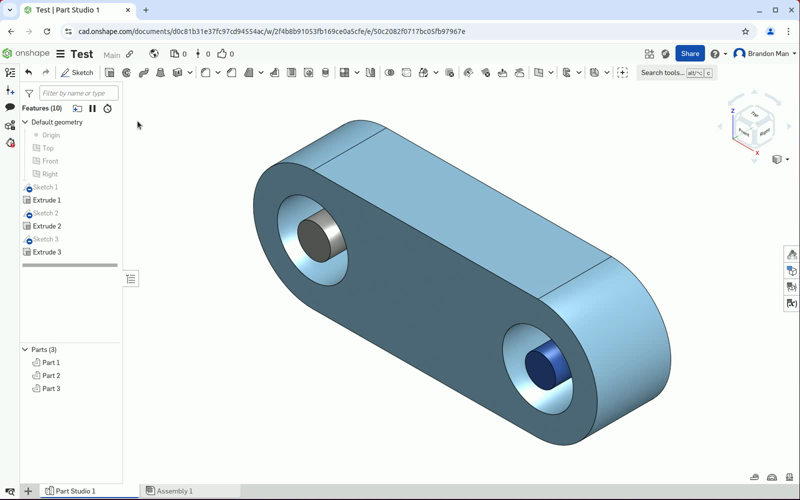
key(down, 2)
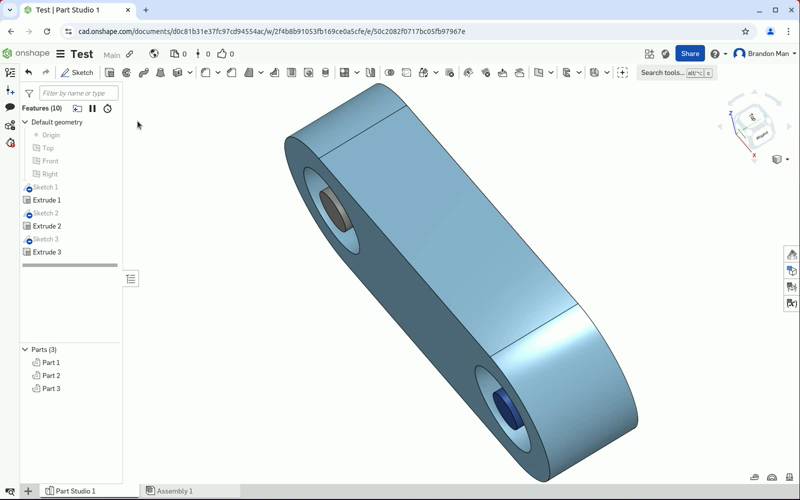
key(up, 2)
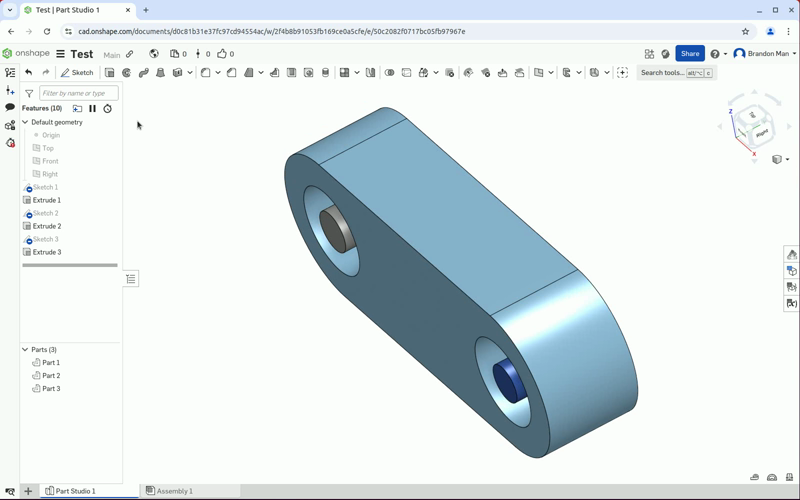
key(right, 2)
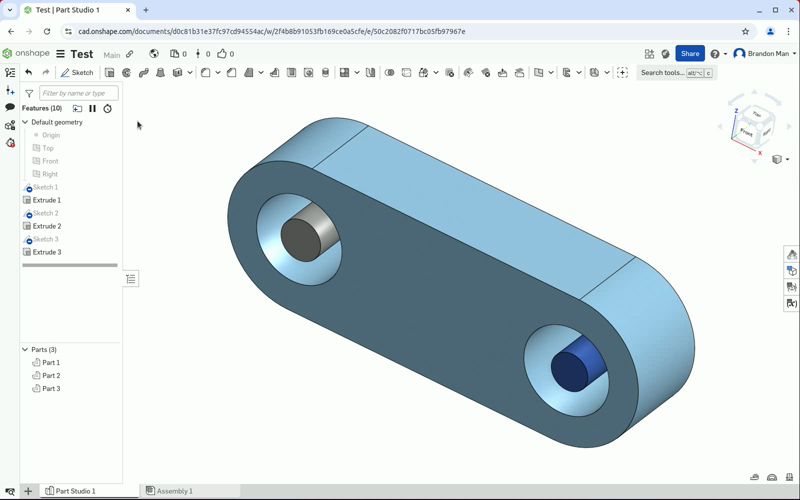
mouse_move(73, 189)
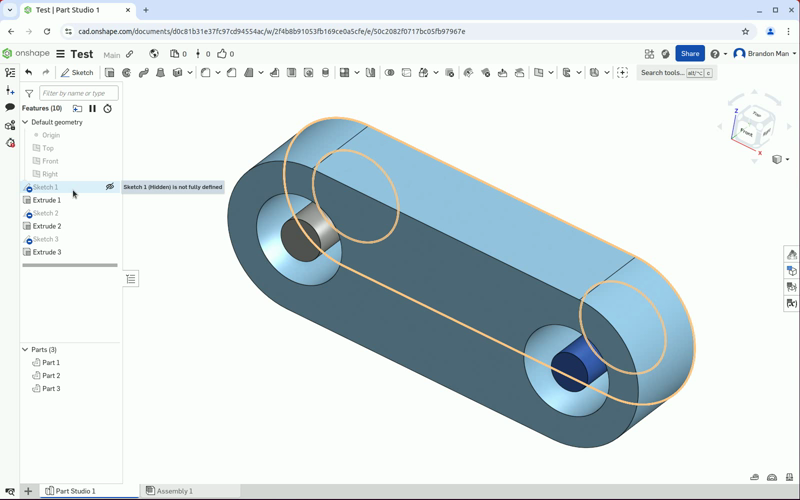
click(73, 189)